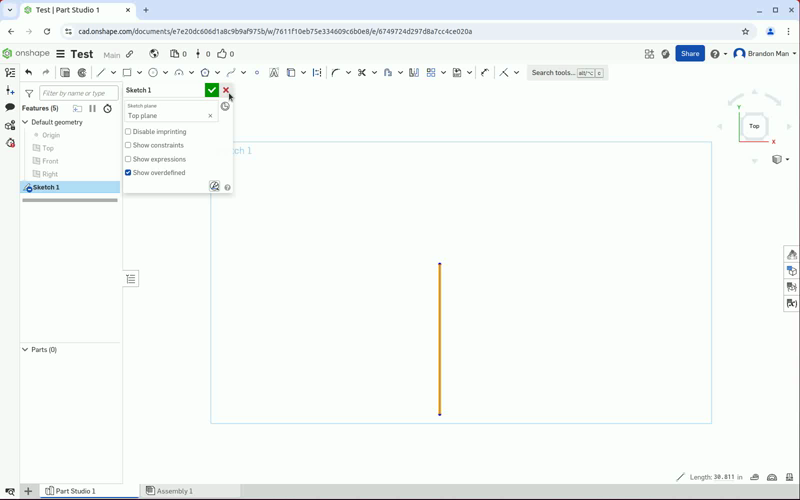
key(shift+h)
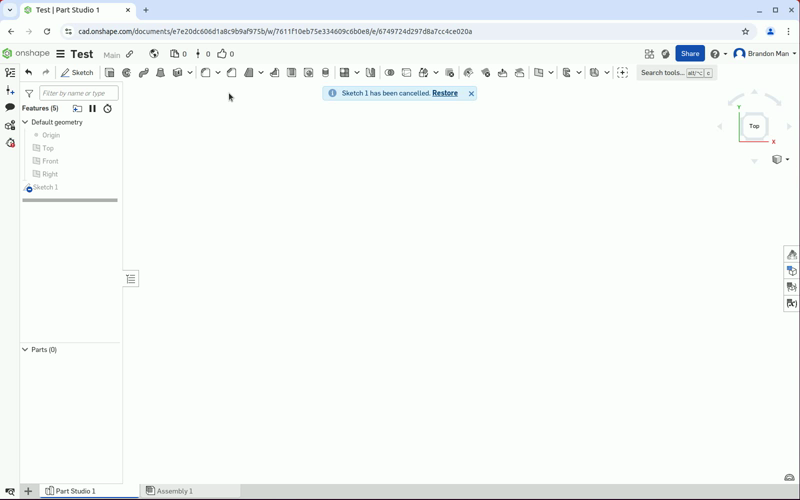
mouse_move(73, 352)
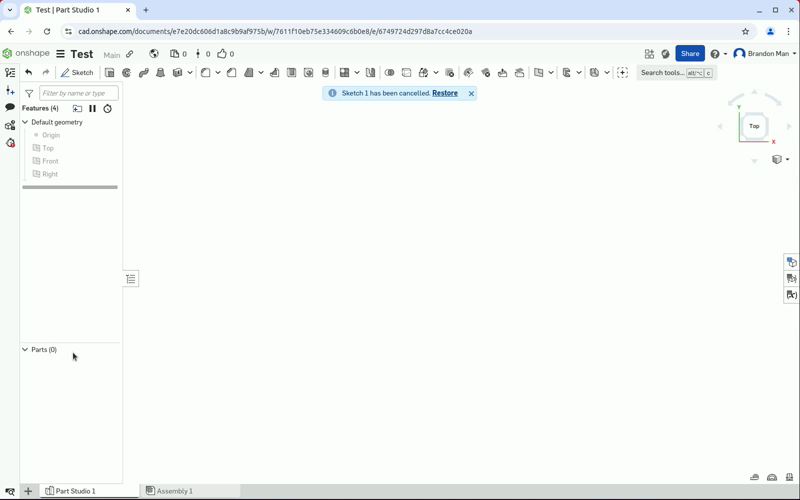
key(y)
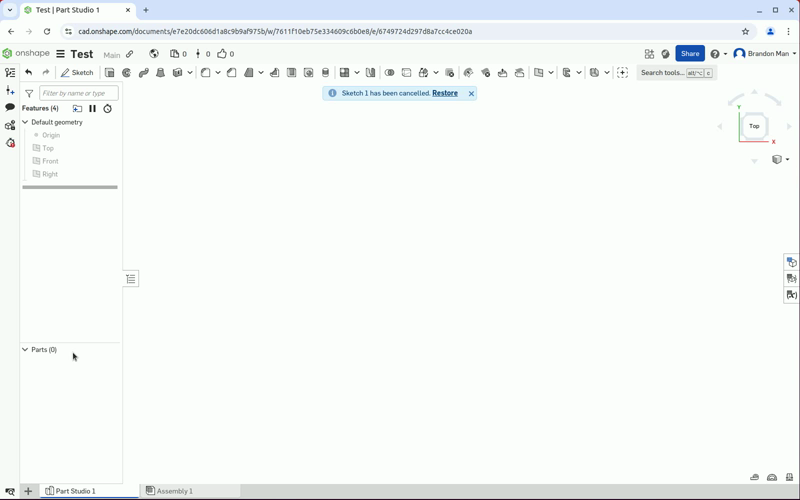
key(shift+p)
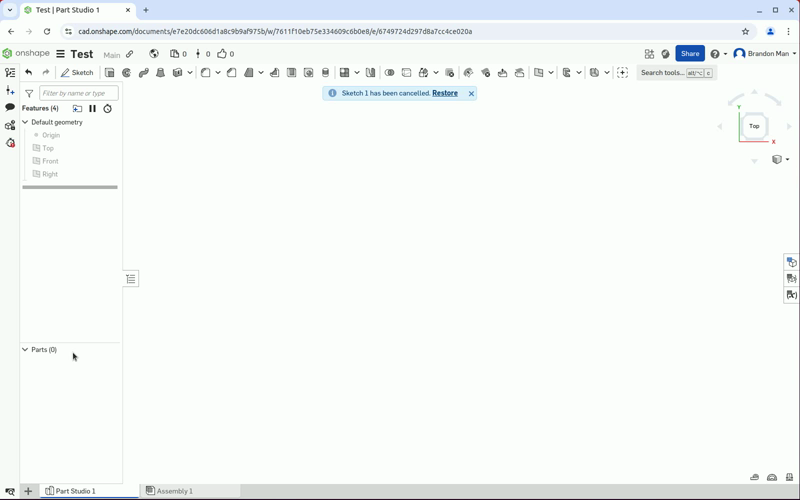
key(space)
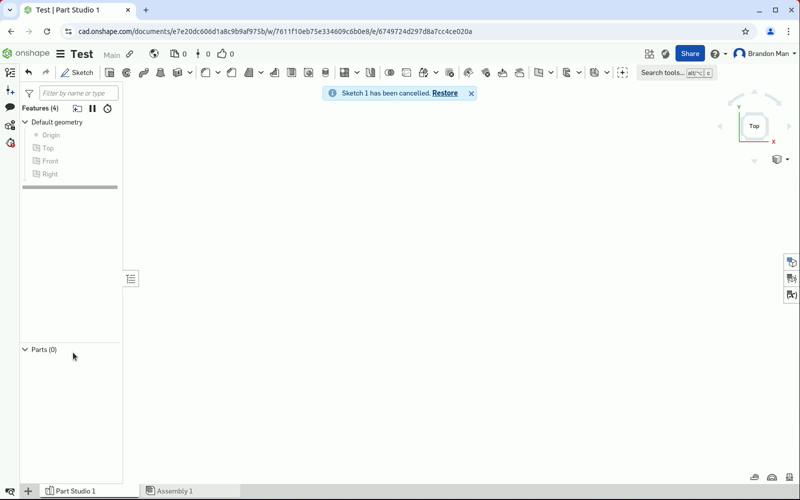
key_down(shift)
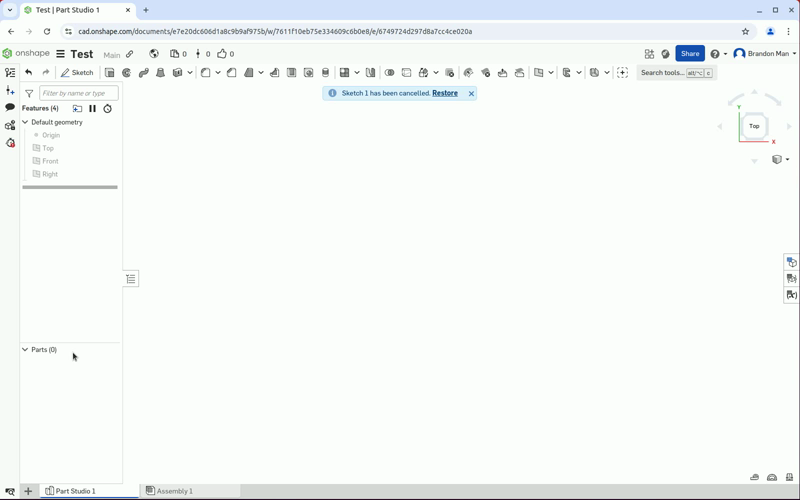
key(up)
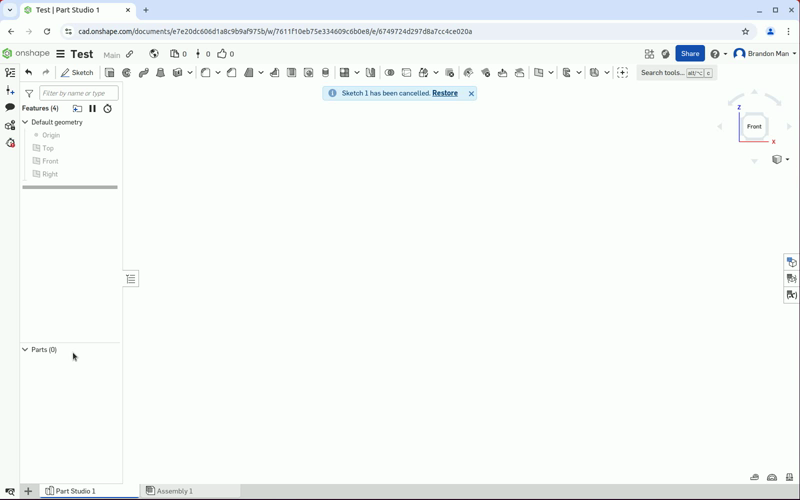
key_up(shift)
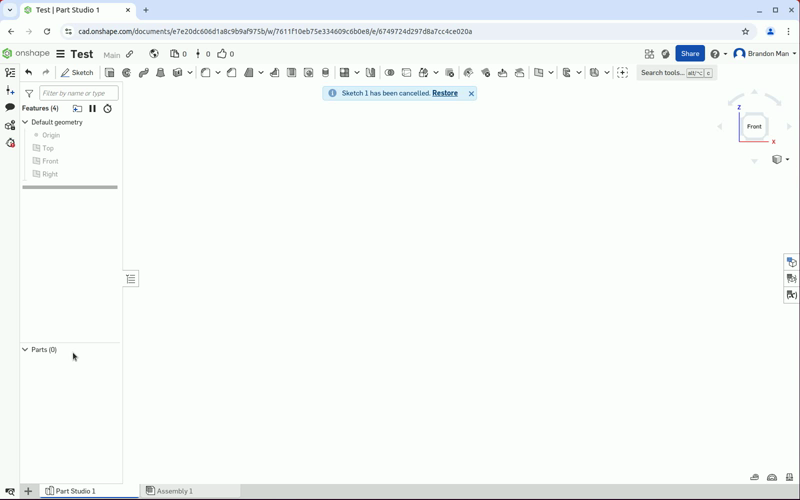
mouse_move(73, 352)
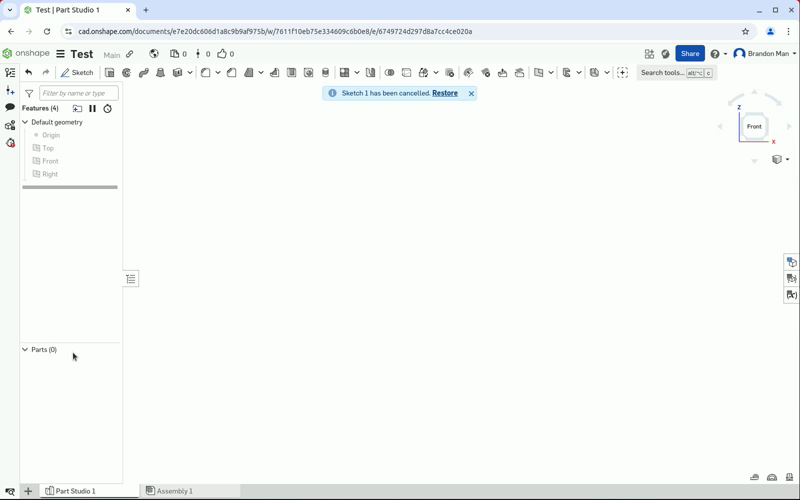
key(shift+y)
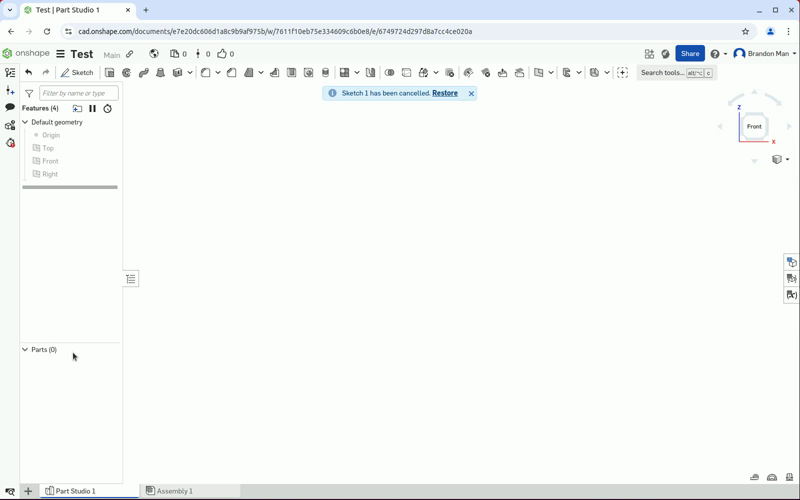
key(shift+s)
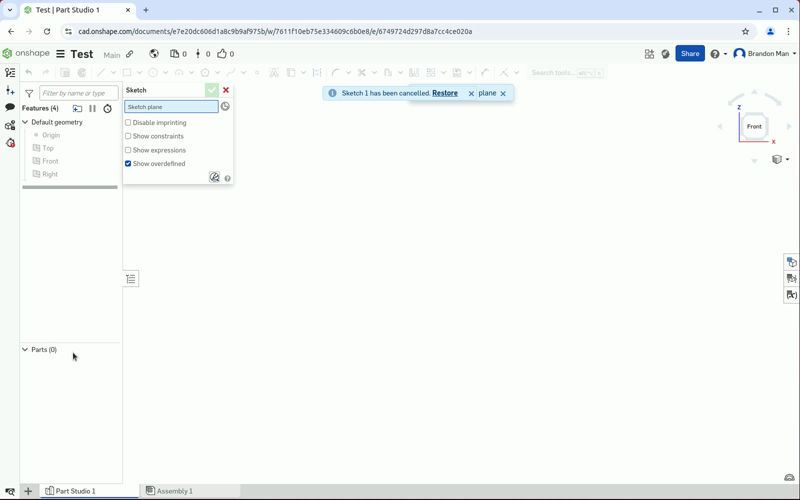
mouse_move(73, 163)
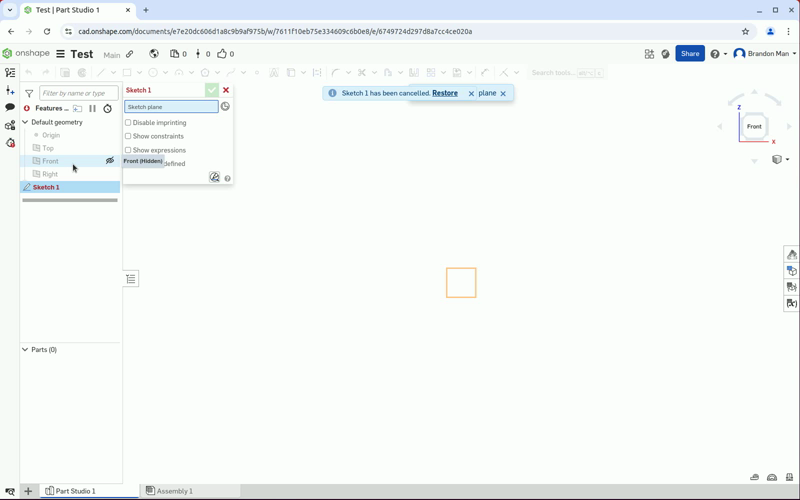
click(73, 163)
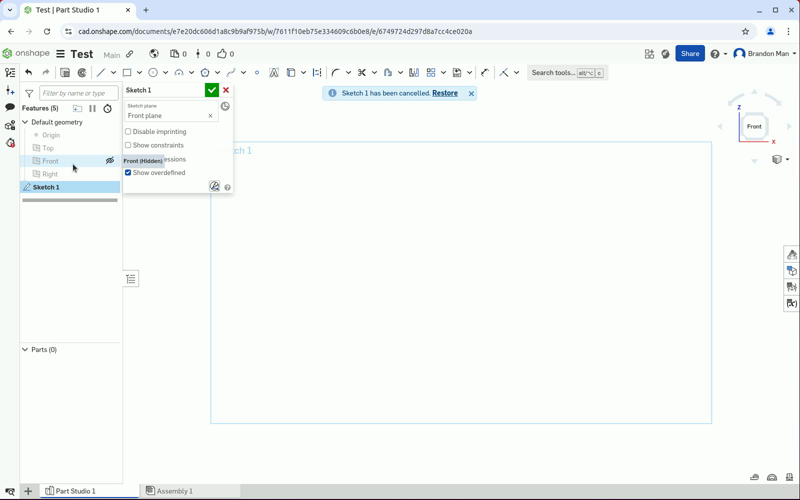
mouse_move(73, 352)
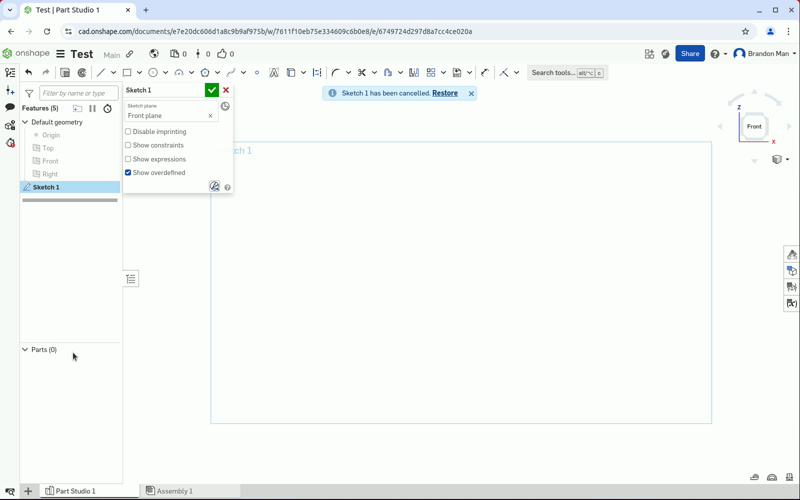
key(y)
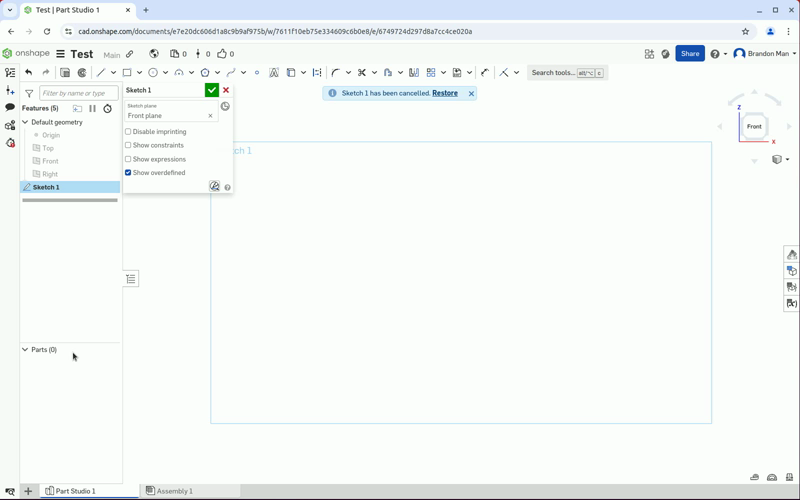
key(l)
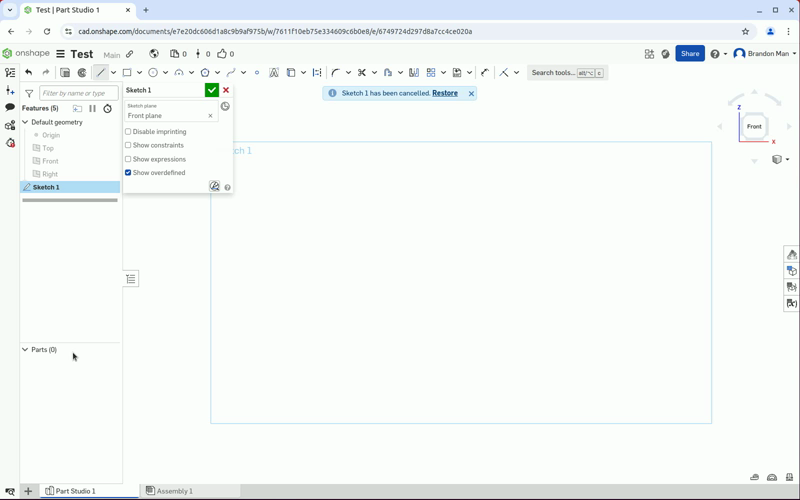
key_down(shift)
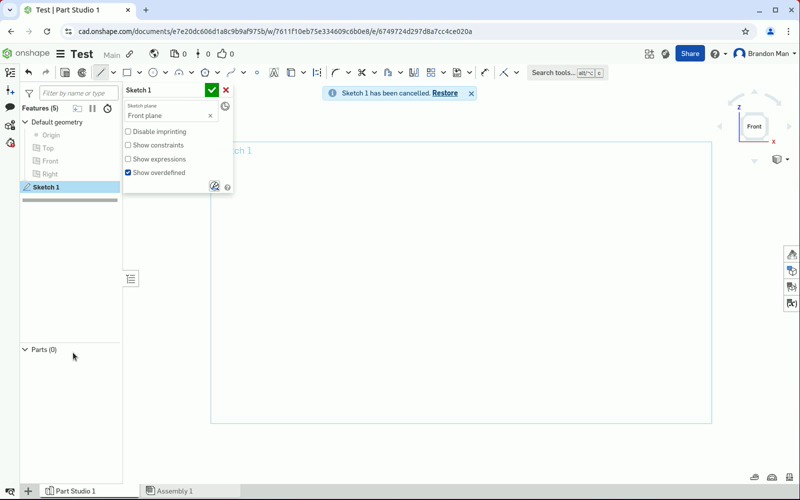
mouse_move(407, 339)
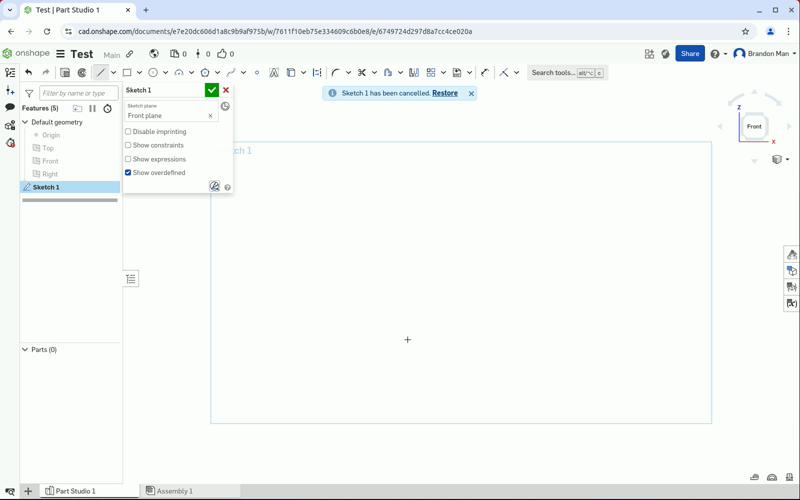
click(407, 339)
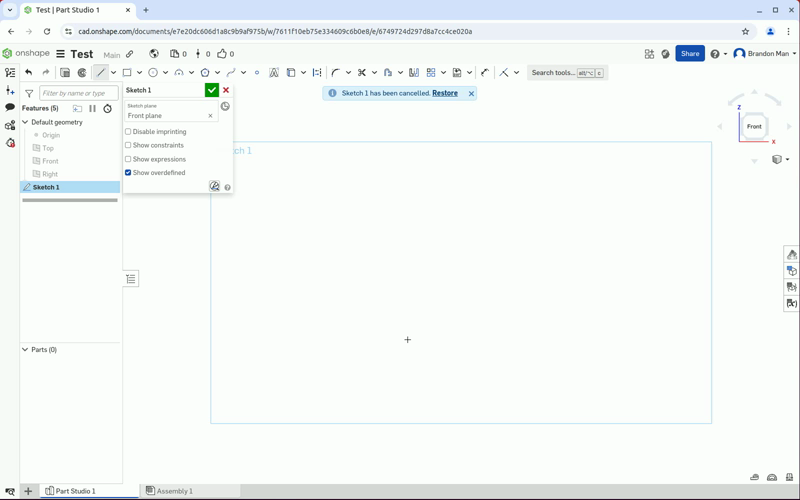
key_up(shift)
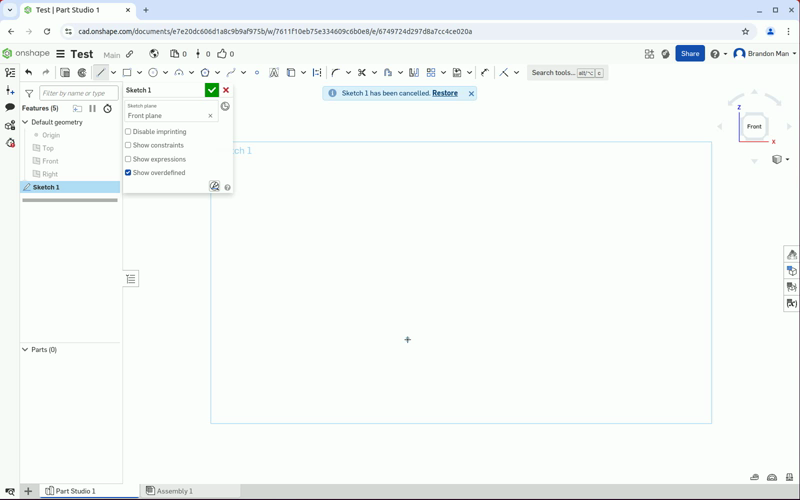
key_down(shift)
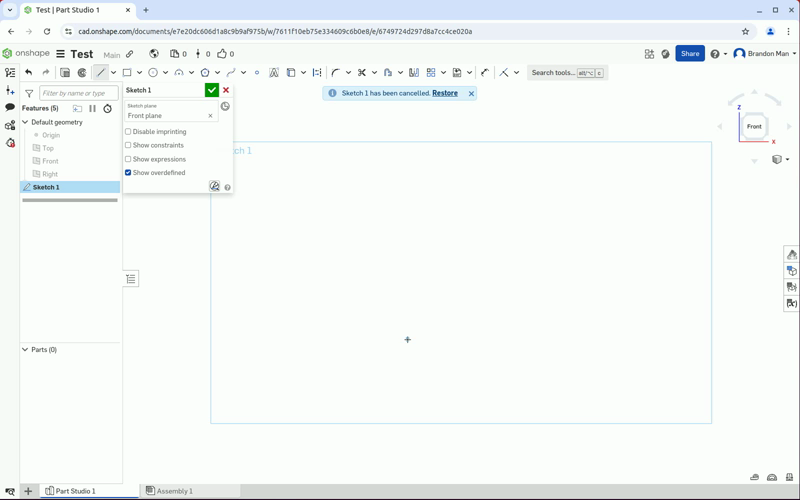
mouse_move(513, 339)
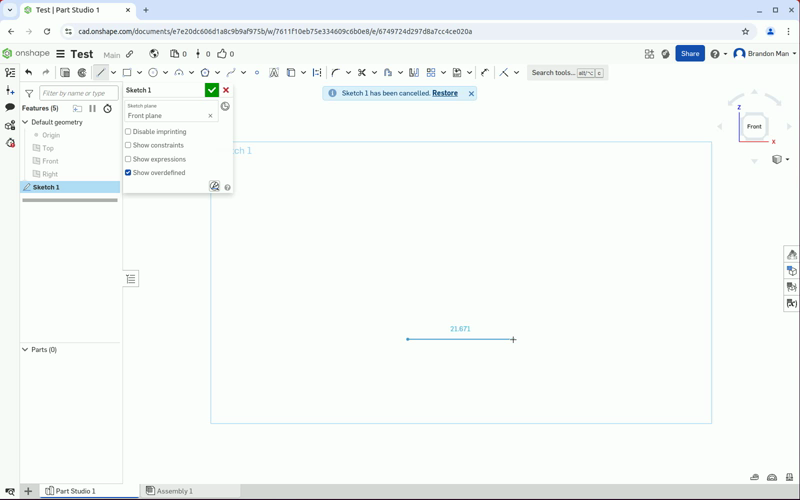
click(513, 339)
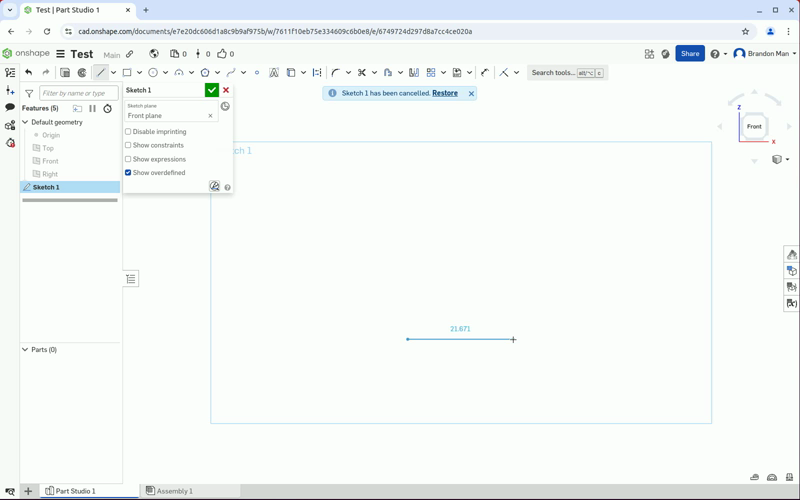
key_up(shift)
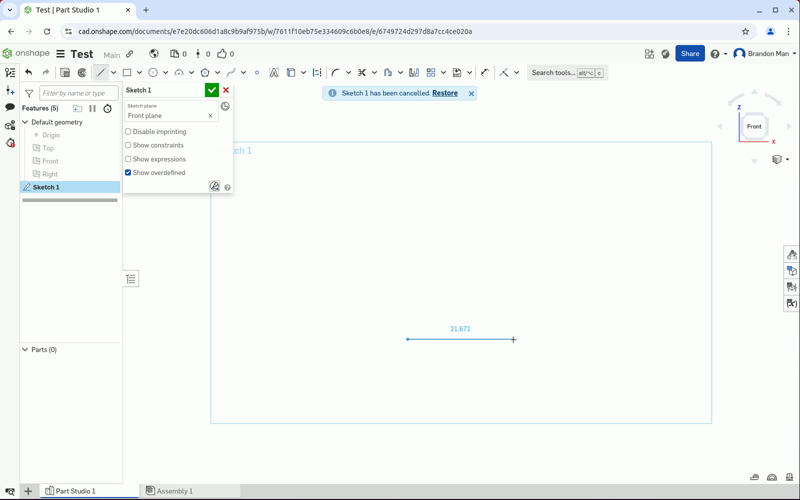
key_down(shift)
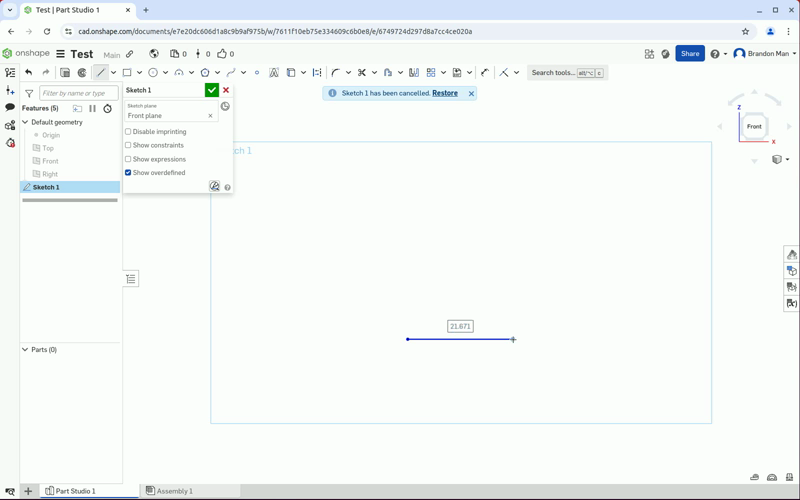
mouse_move(513, 226)
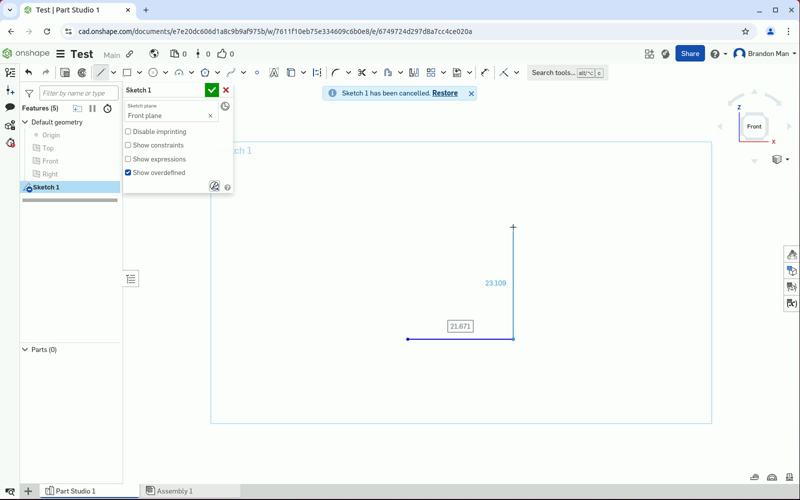
click(513, 226)
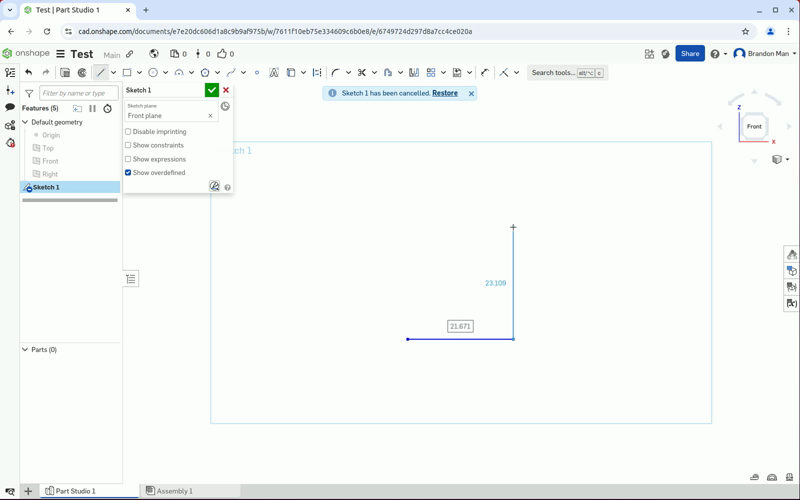
key_up(shift)
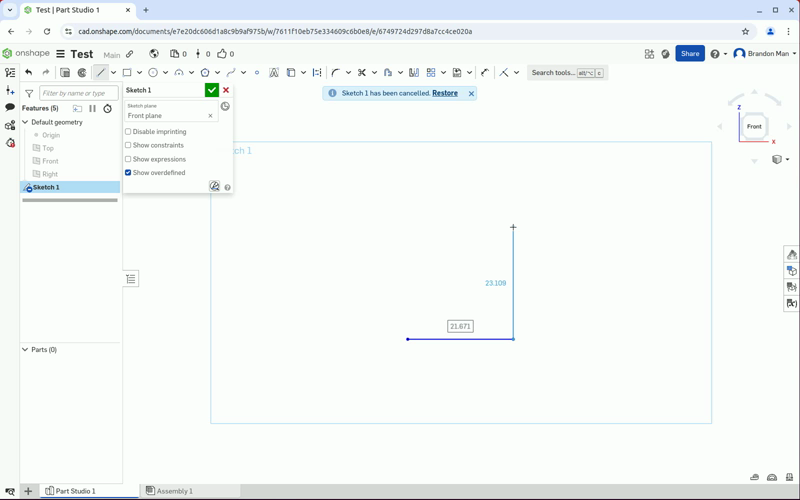
key_down(shift)
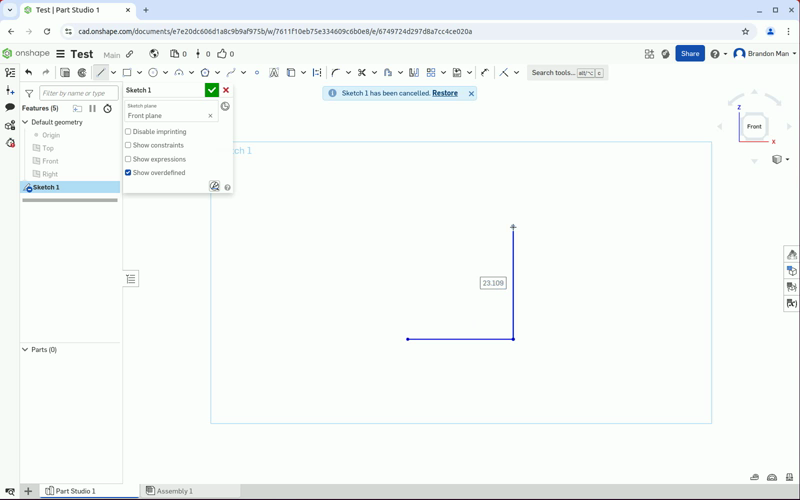
mouse_move(407, 226)
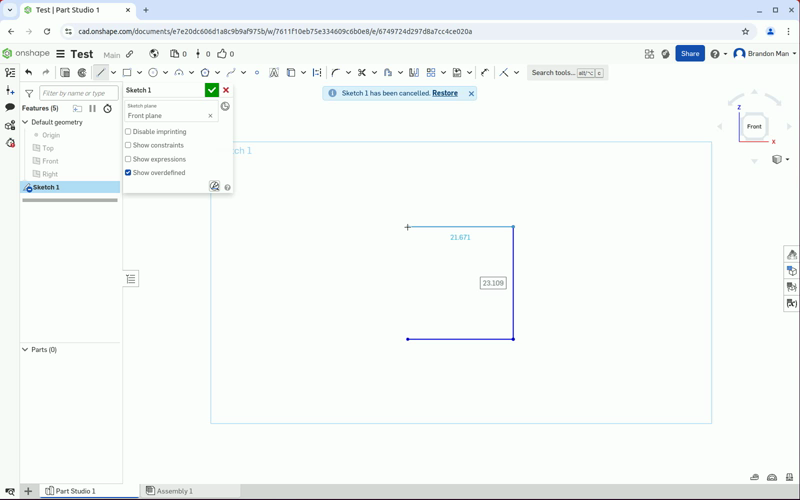
click(407, 226)
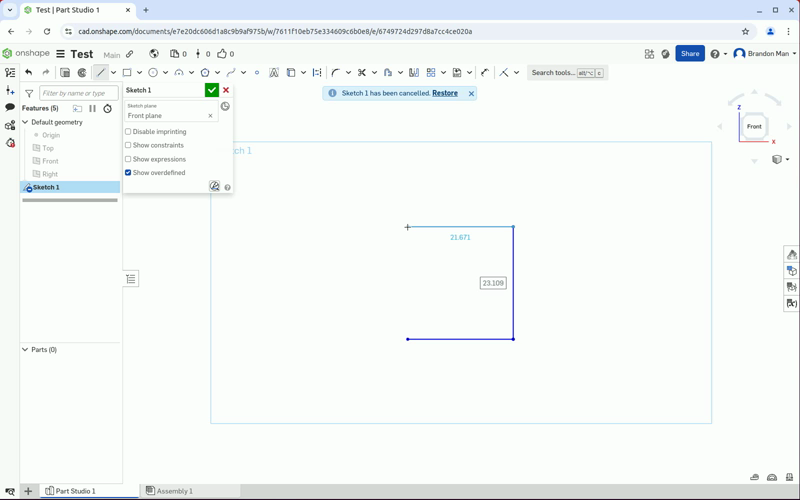
key_up(shift)
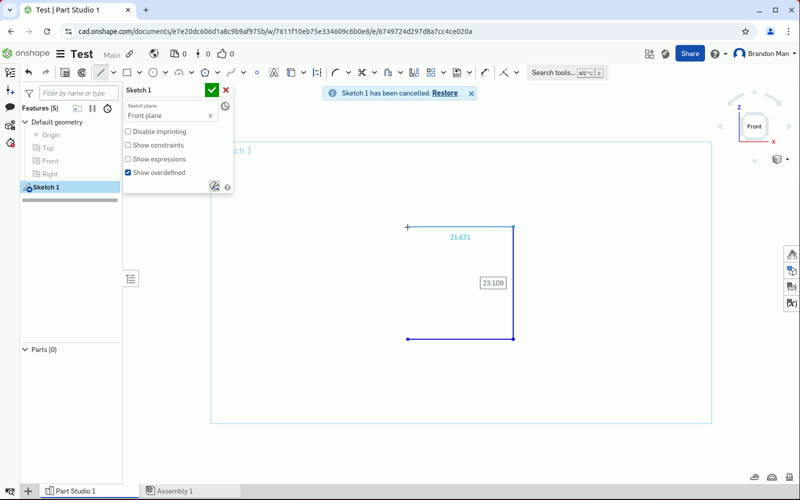
key_down(shift)
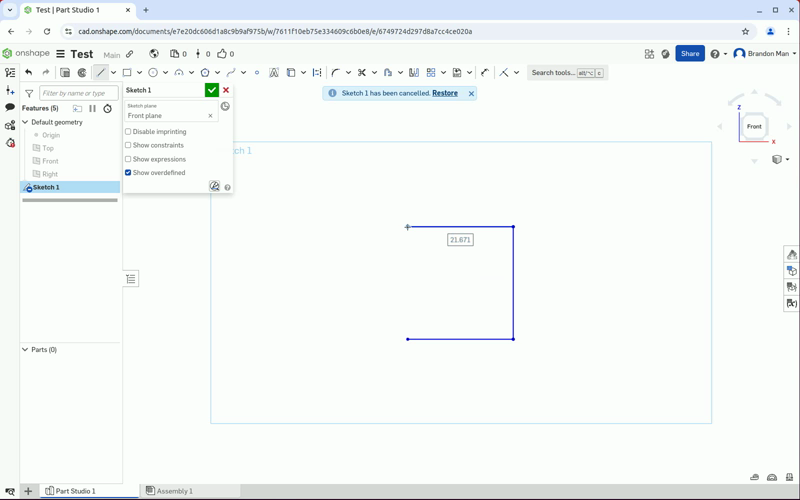
mouse_move(407, 339)
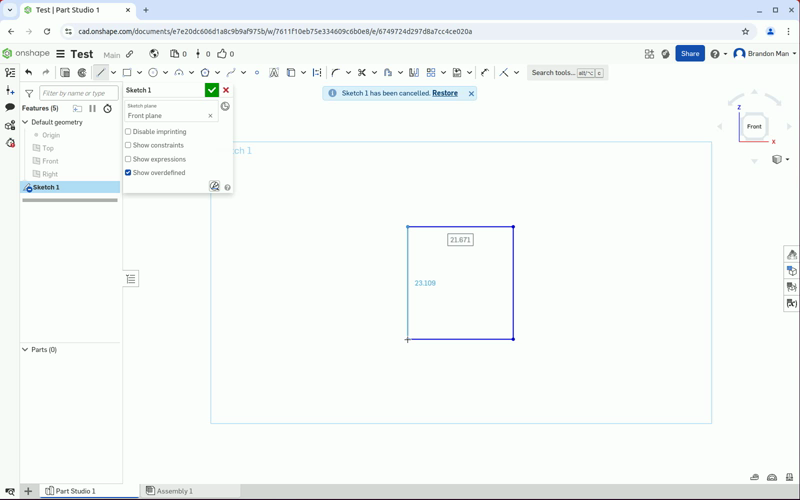
key_up(shift)
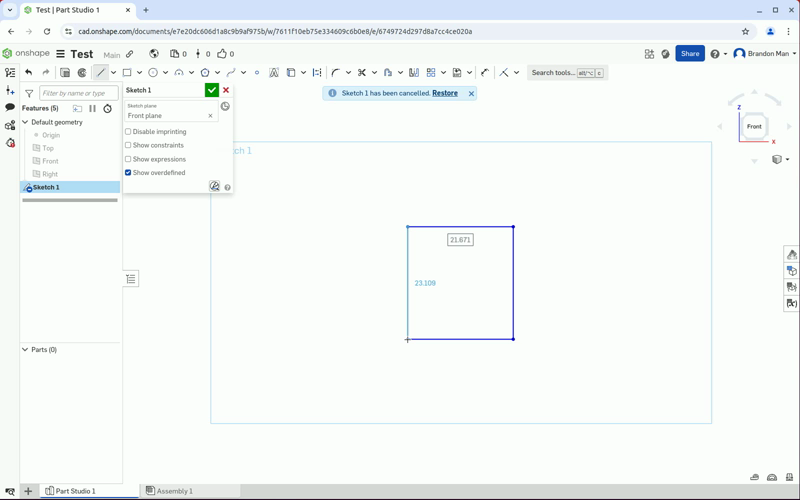
click(407, 339)
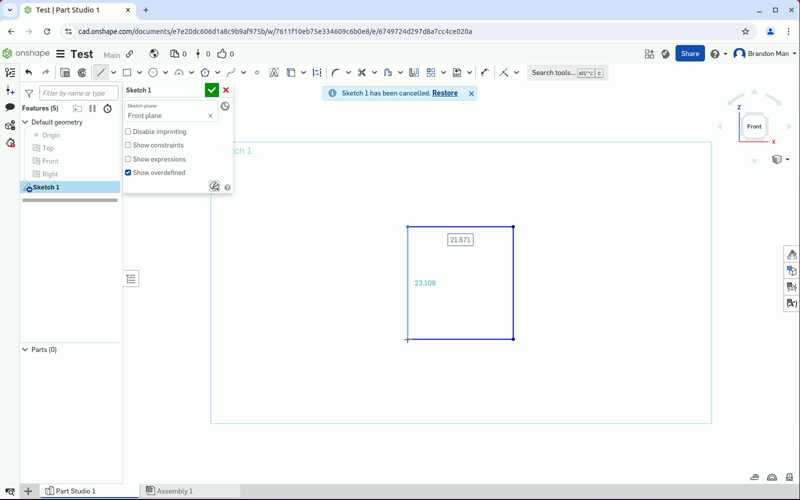
key(esc)
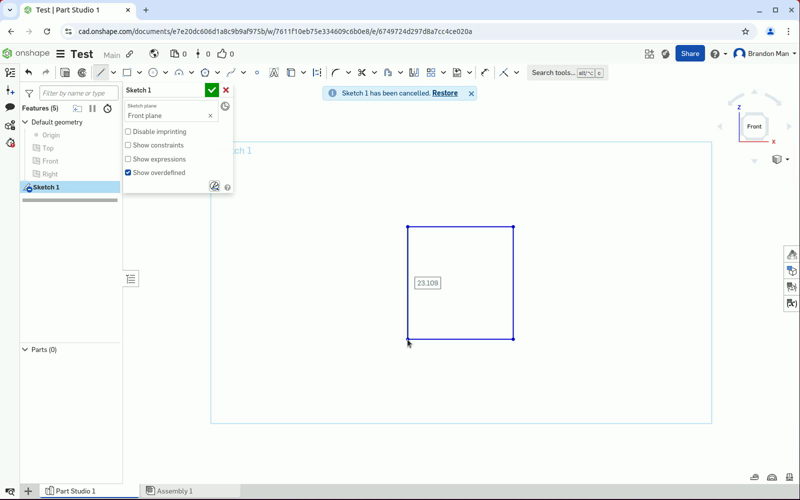
mouse_move(465, 253)
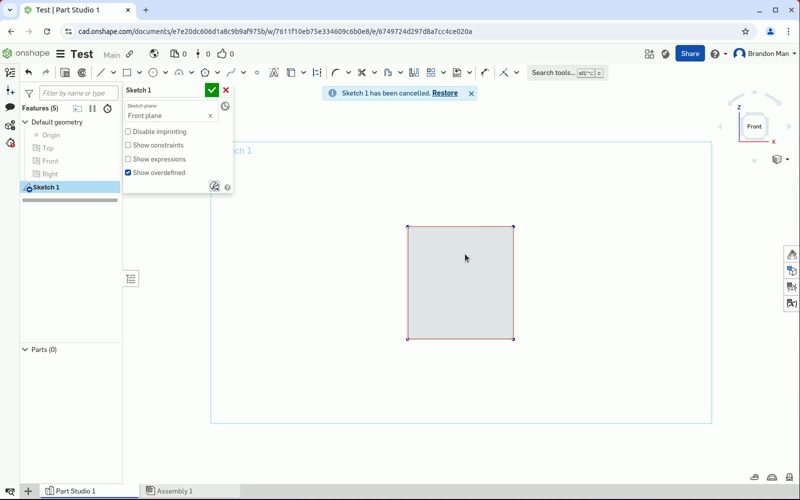
click(465, 253)
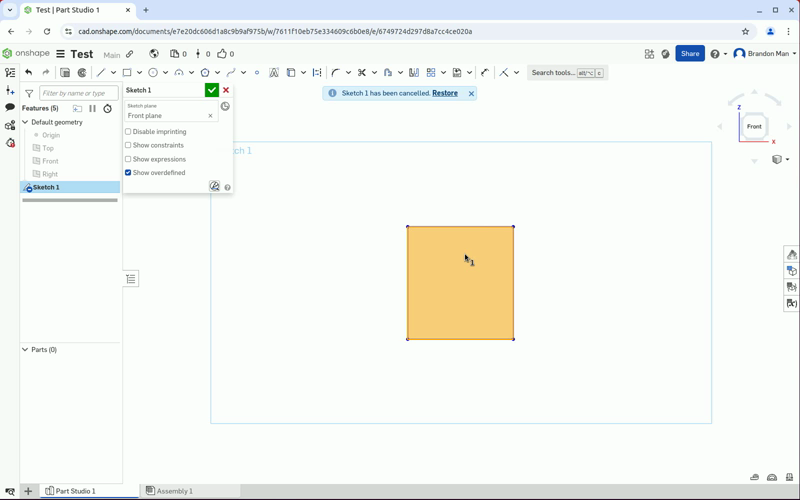
mouse_move(73, 352)
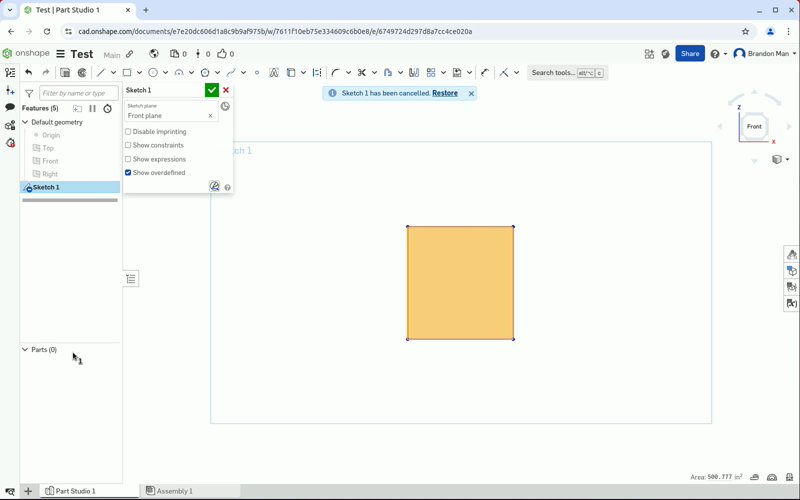
key(shift+y)
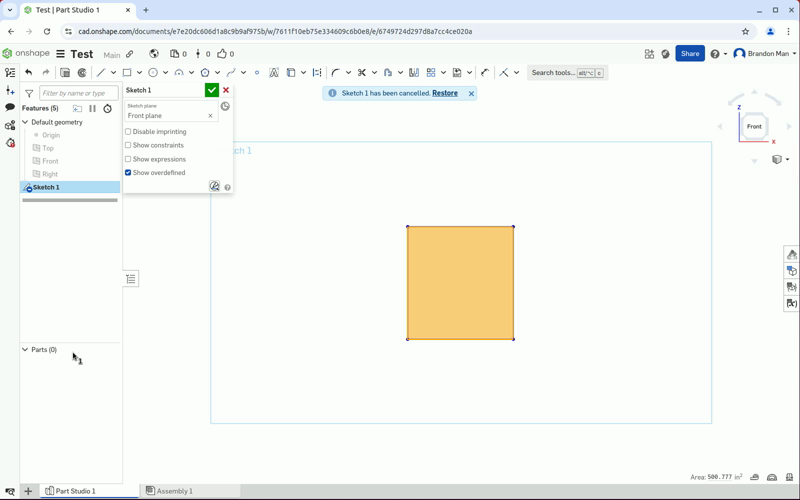
key(shift+e)
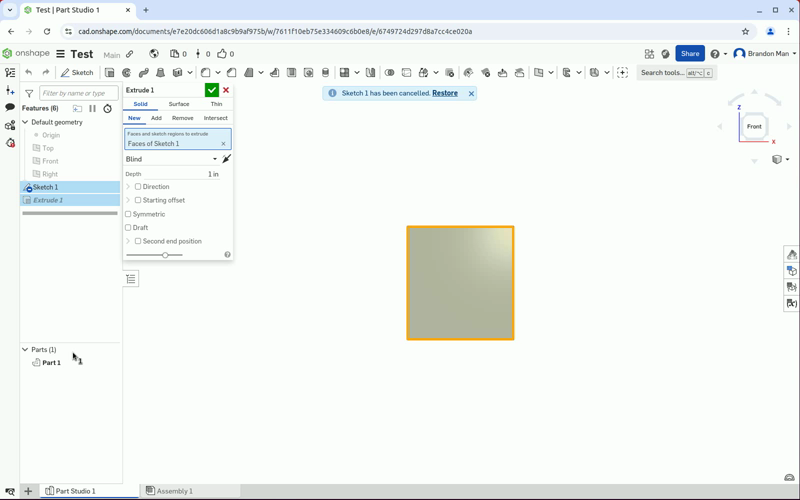
mouse_move(143, 106)
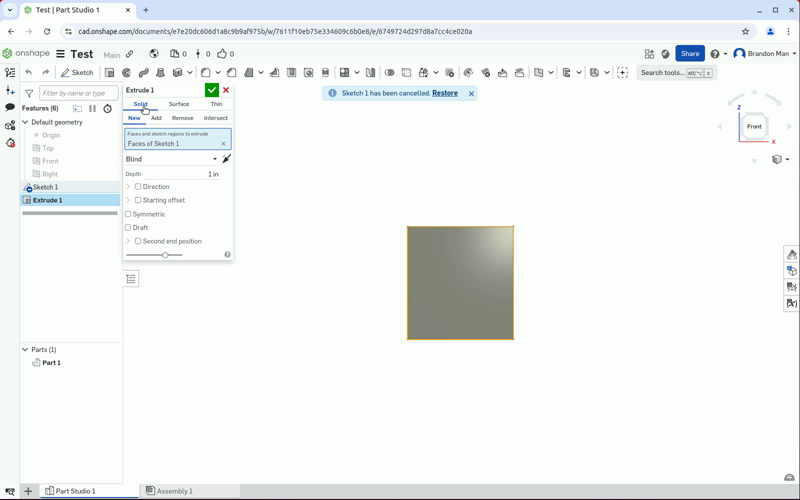
click(143, 106)
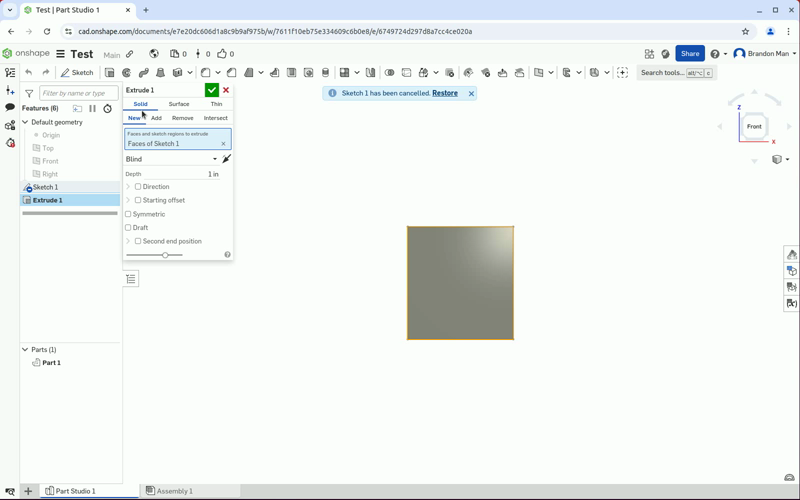
mouse_move(137, 120)
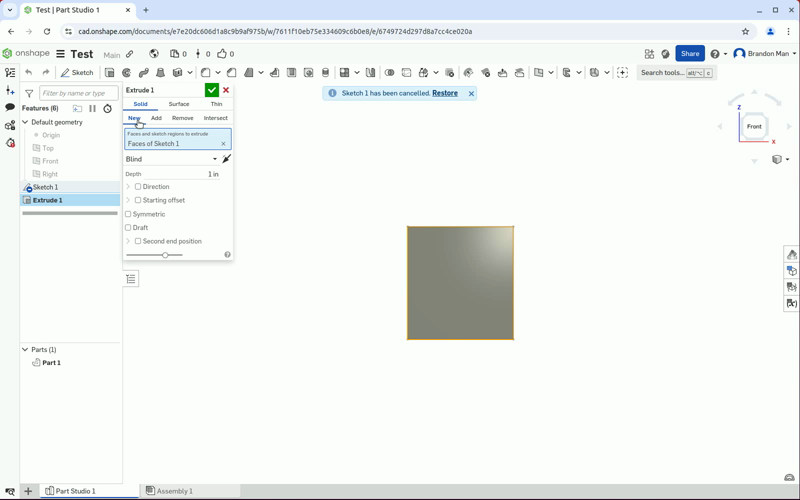
click(137, 120)
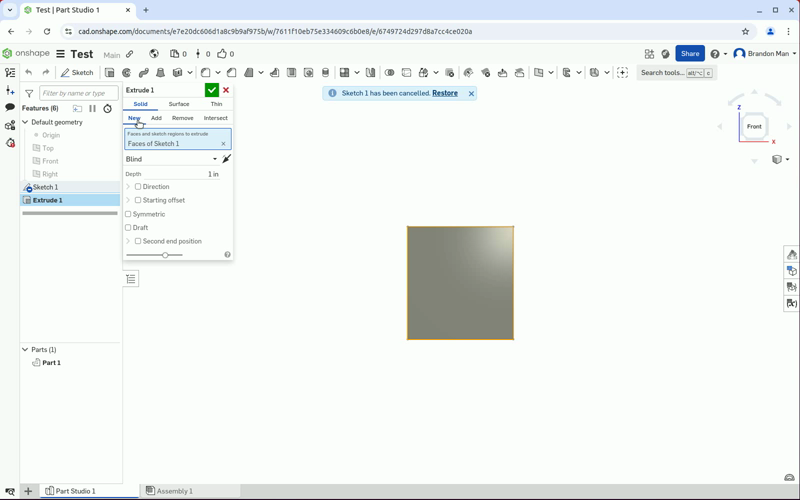
key(tab, 4)
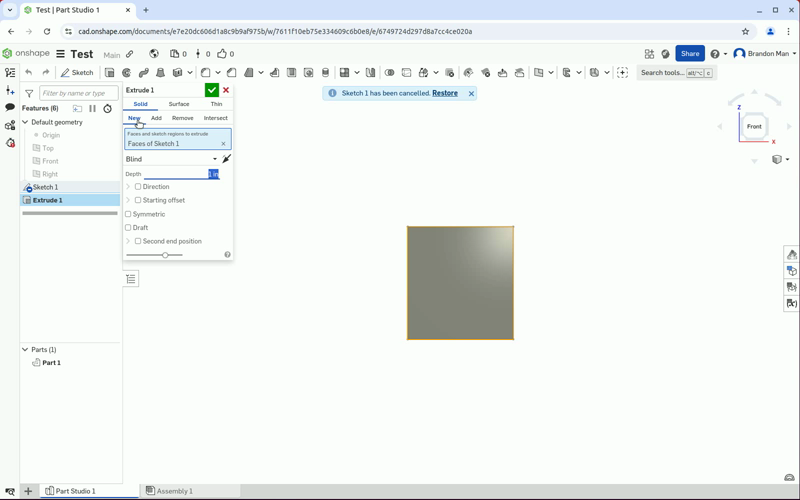
text(23.108)
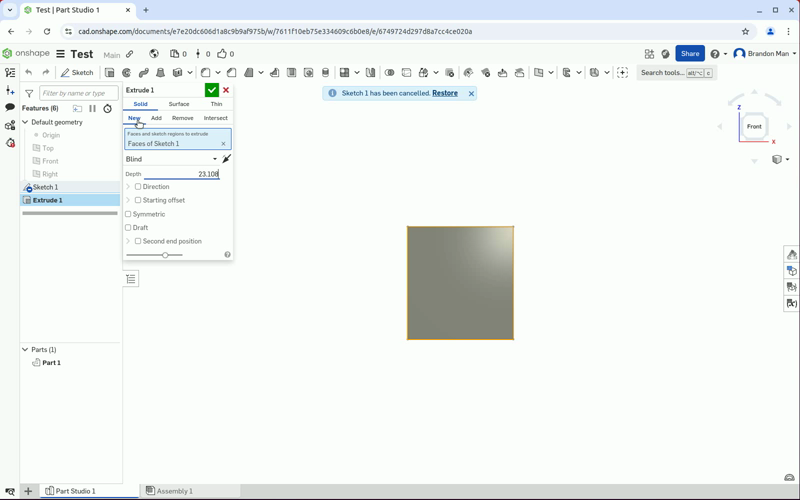
key(enter)
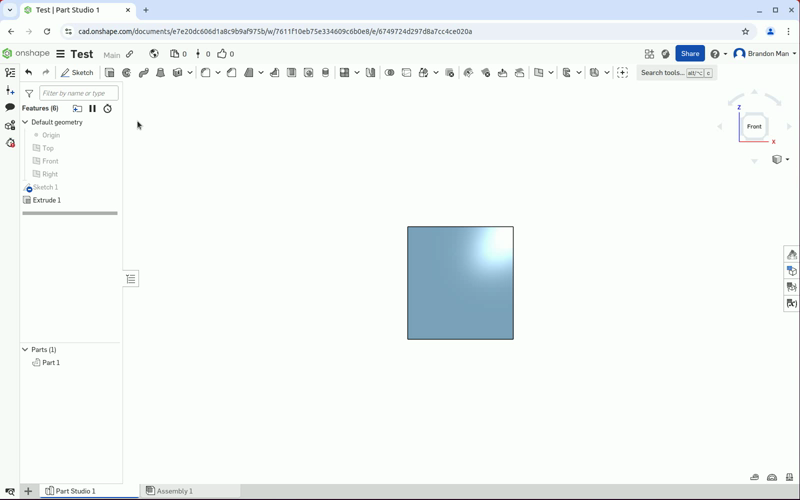
key(shift+h)
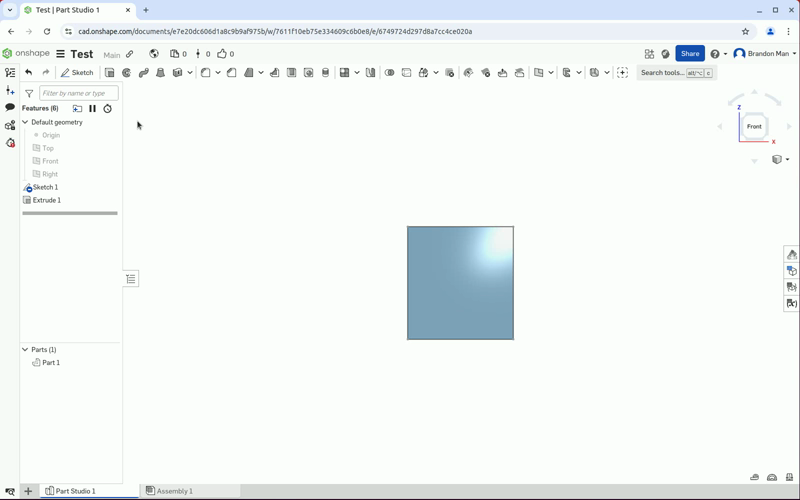
key(shift+h)
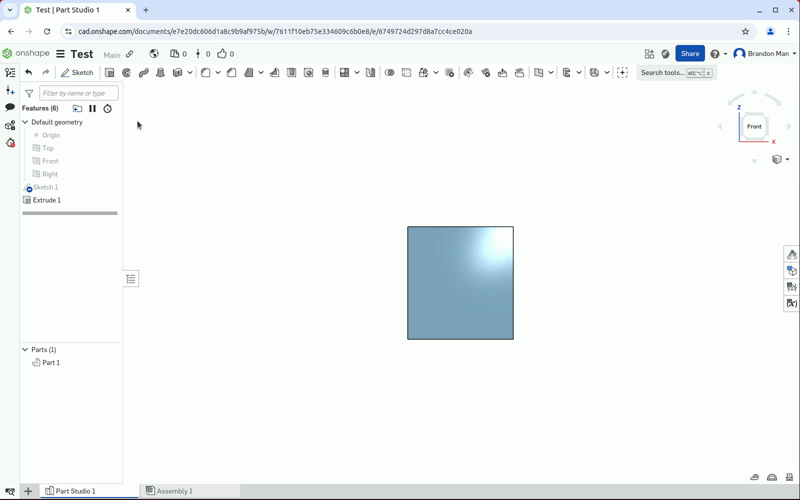
mouse_move(73, 189)
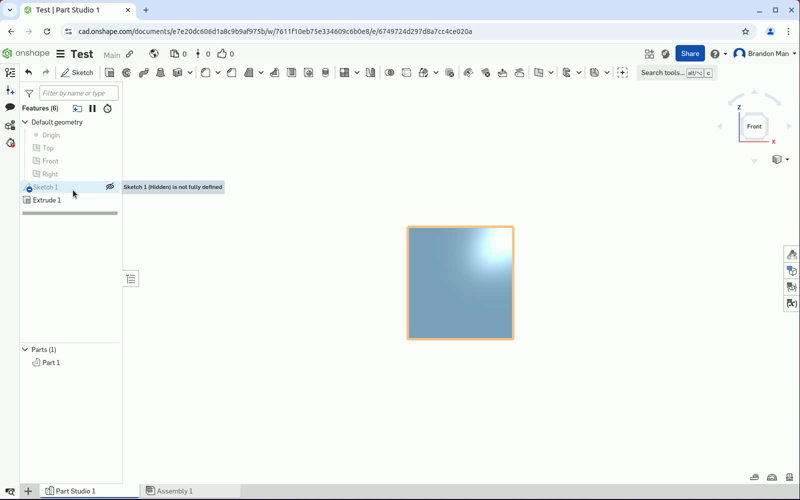
click(73, 189)
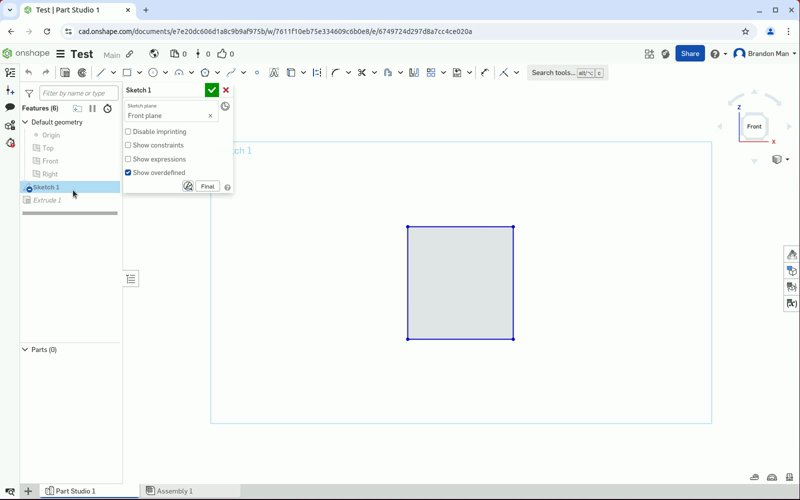
mouse_move(229, 92)
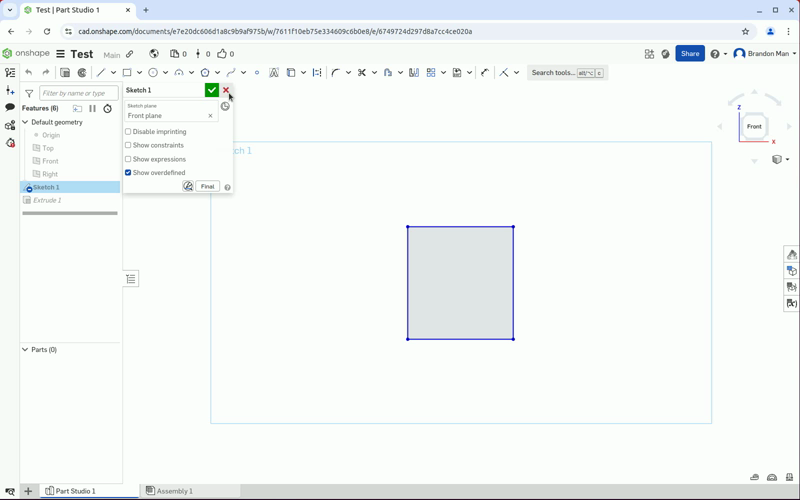
click(229, 92)
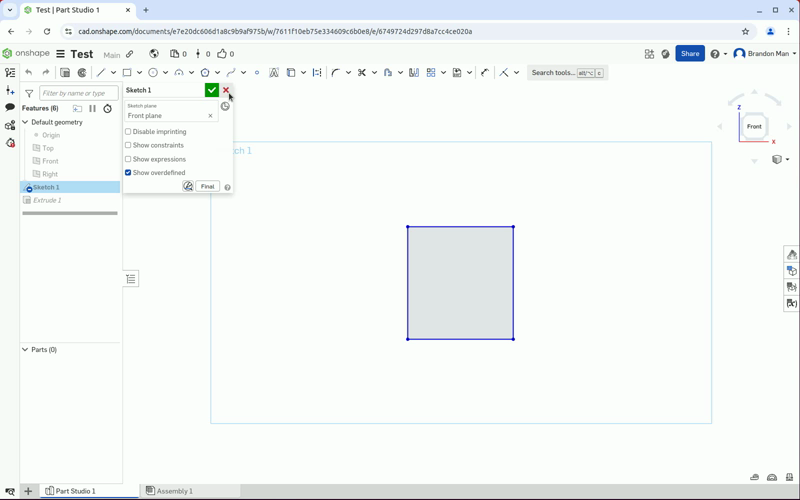
key(shift+s)
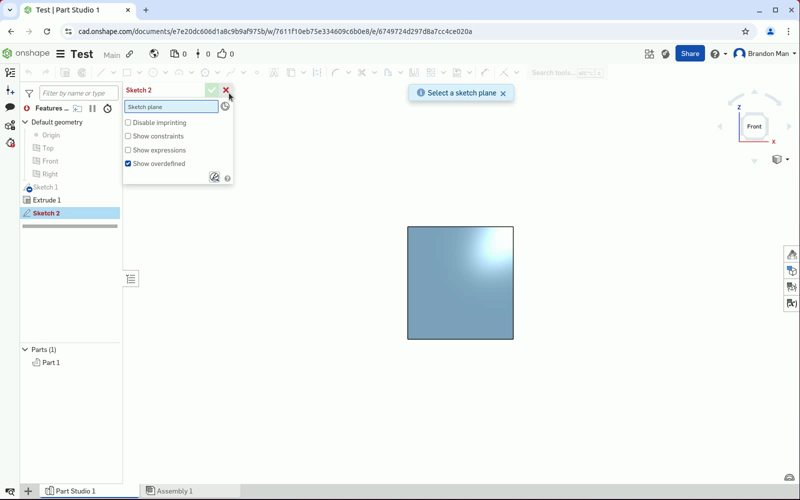
mouse_move(73, 163)
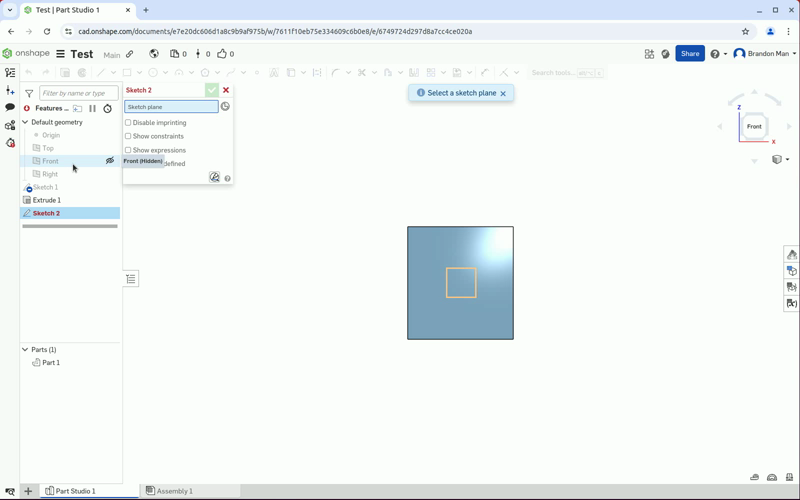
click(73, 163)
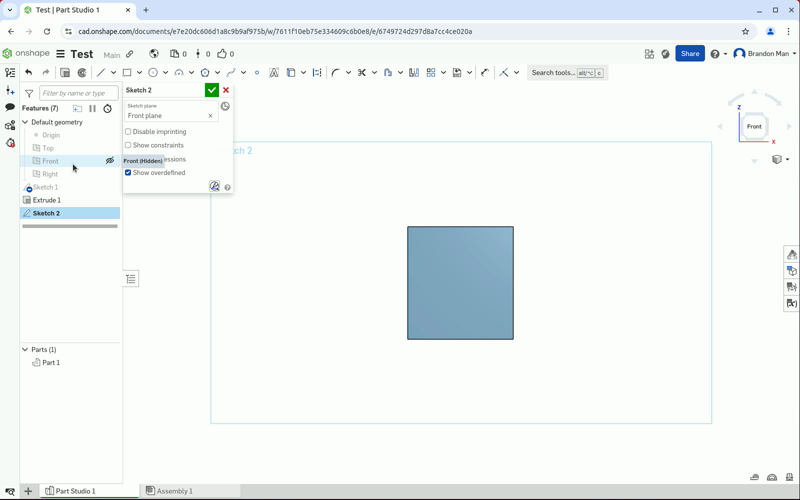
mouse_move(73, 352)
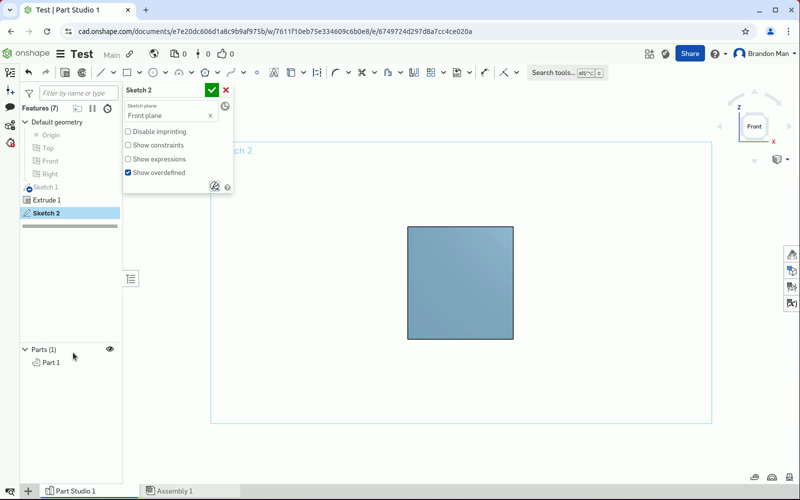
key(y)
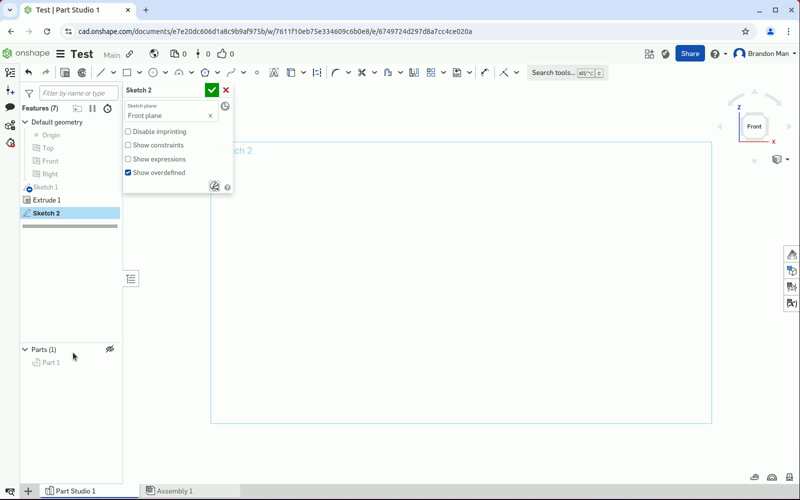
key(l)
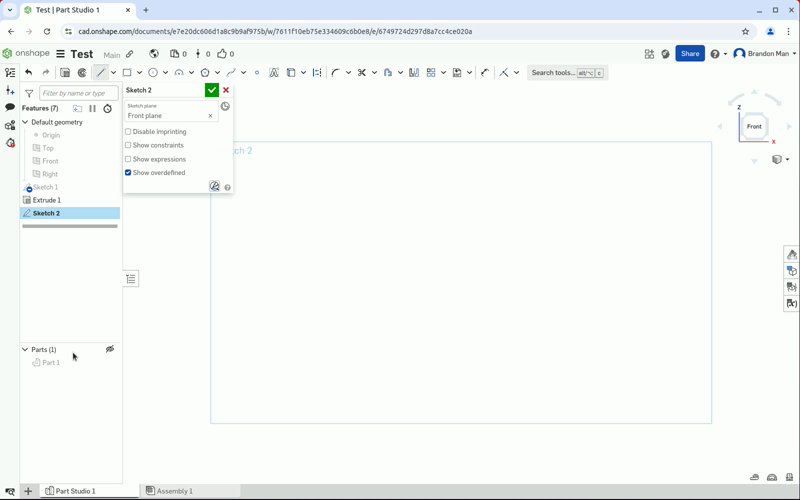
key_down(shift)
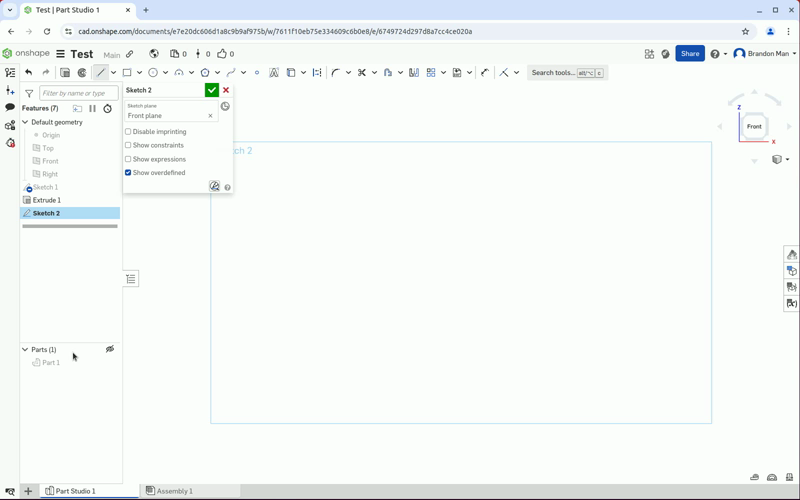
mouse_move(407, 339)
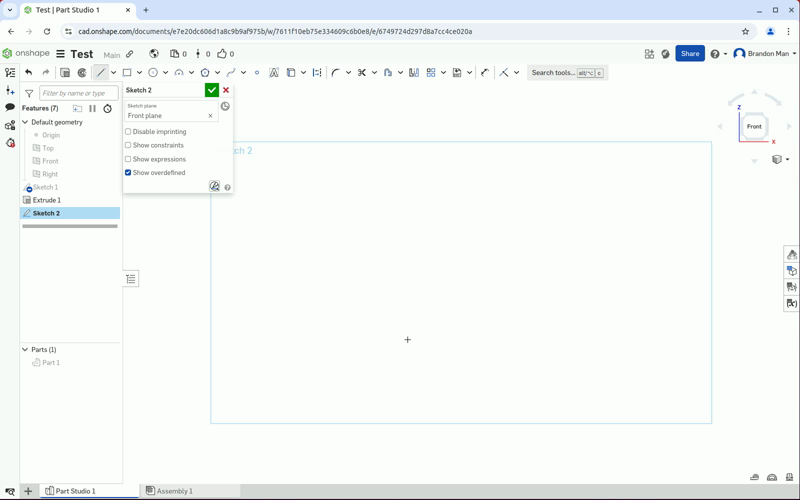
click(407, 339)
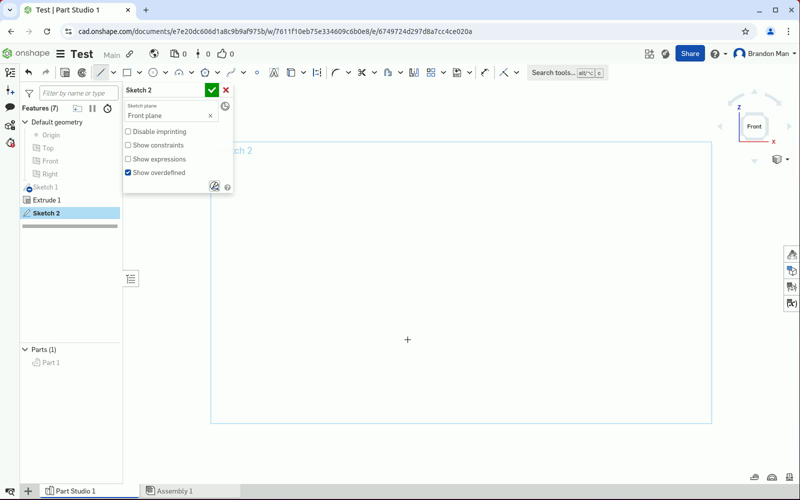
key_up(shift)
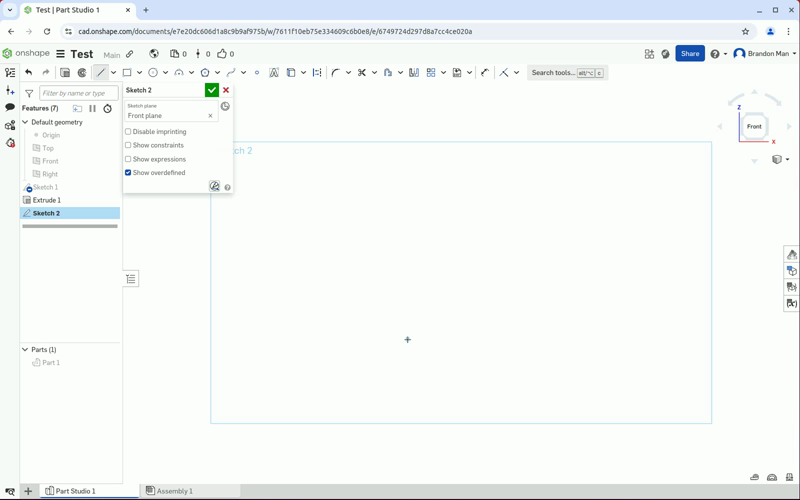
key_down(shift)
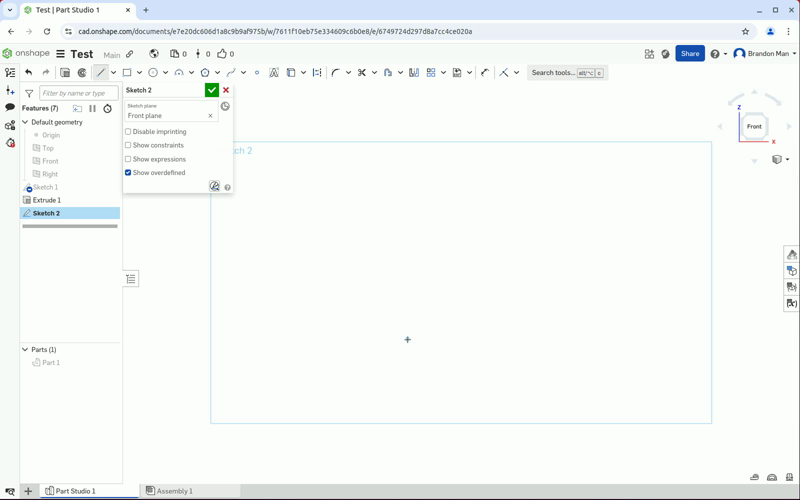
mouse_move(513, 339)
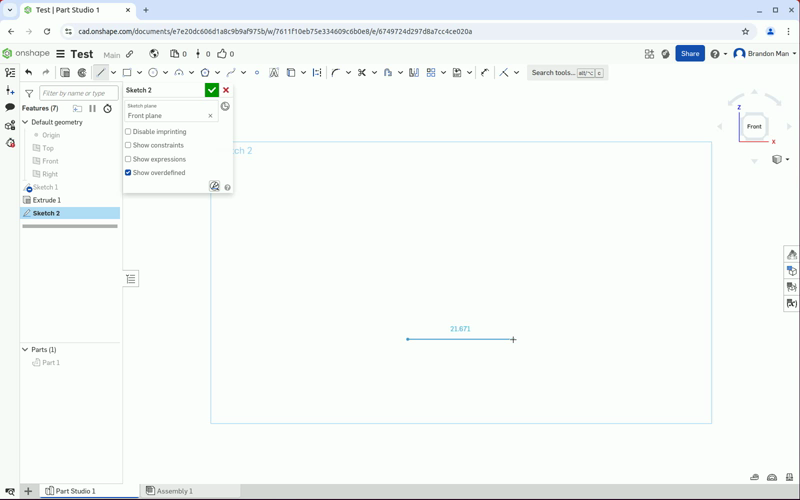
click(513, 339)
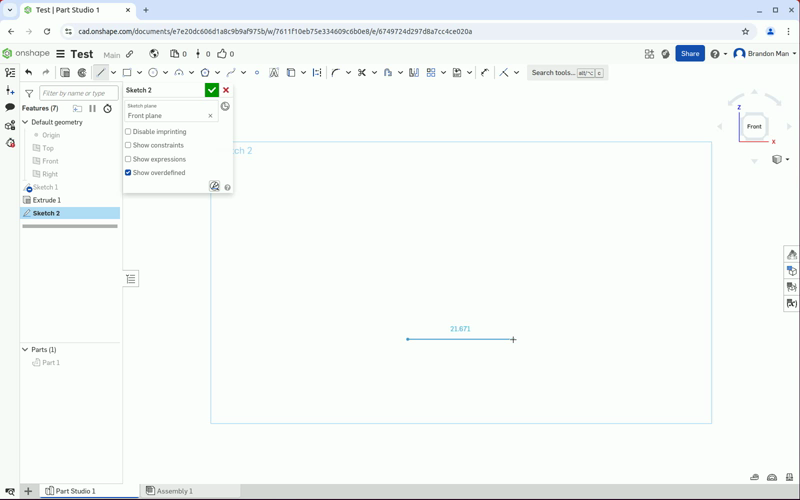
key_up(shift)
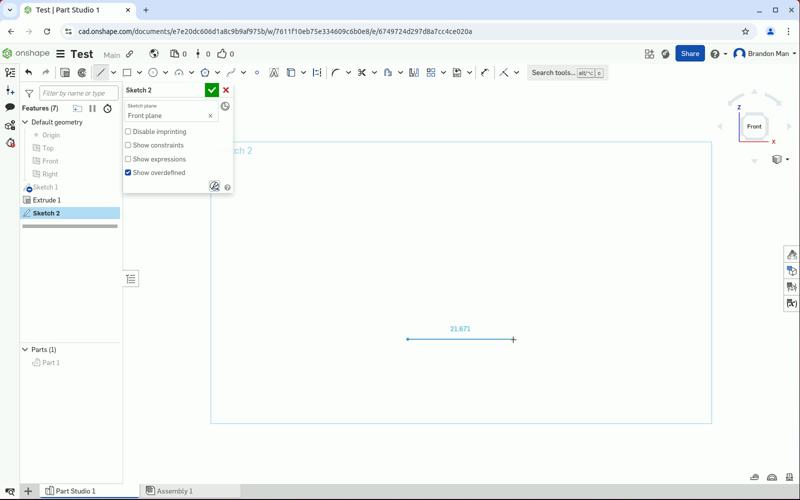
key_down(shift)
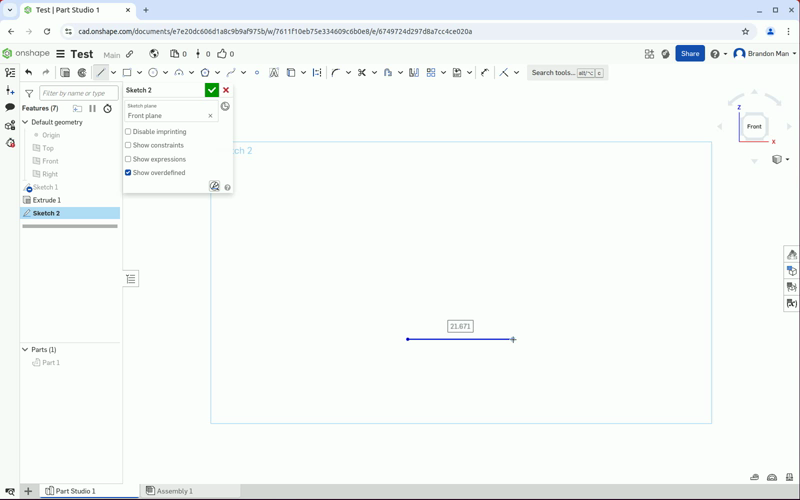
mouse_move(513, 226)
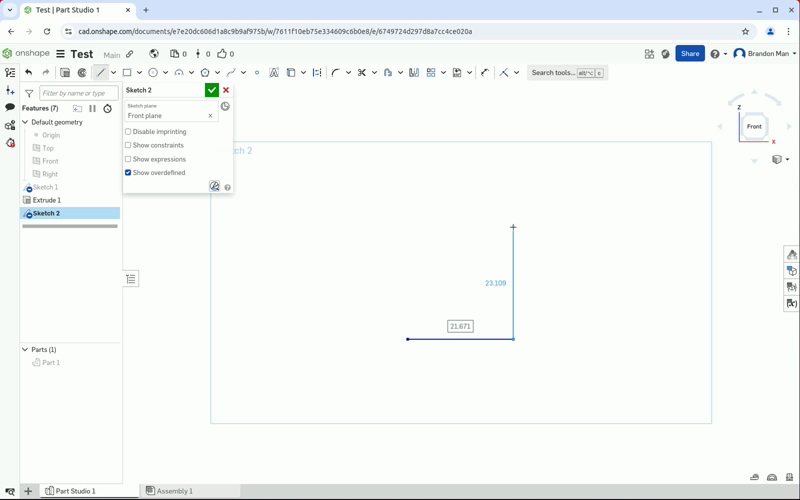
click(513, 226)
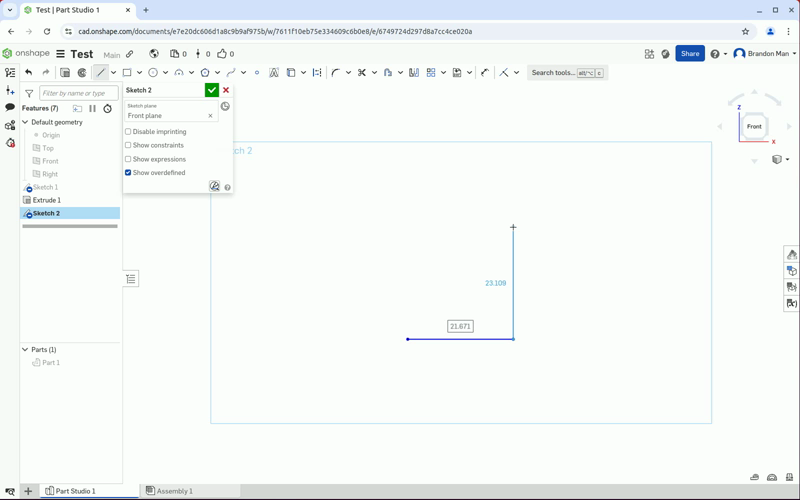
key_up(shift)
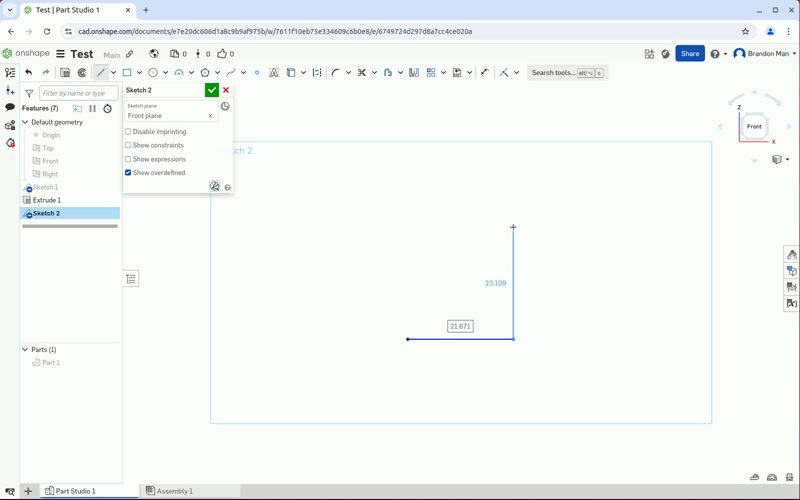
key_down(shift)
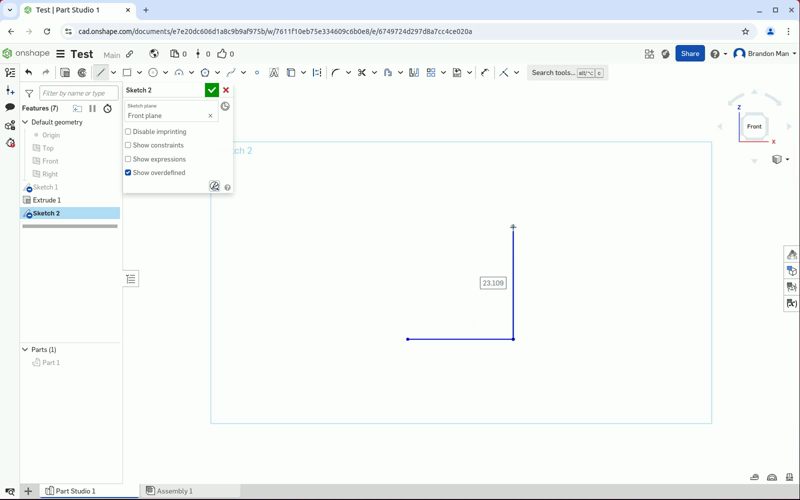
mouse_move(407, 226)
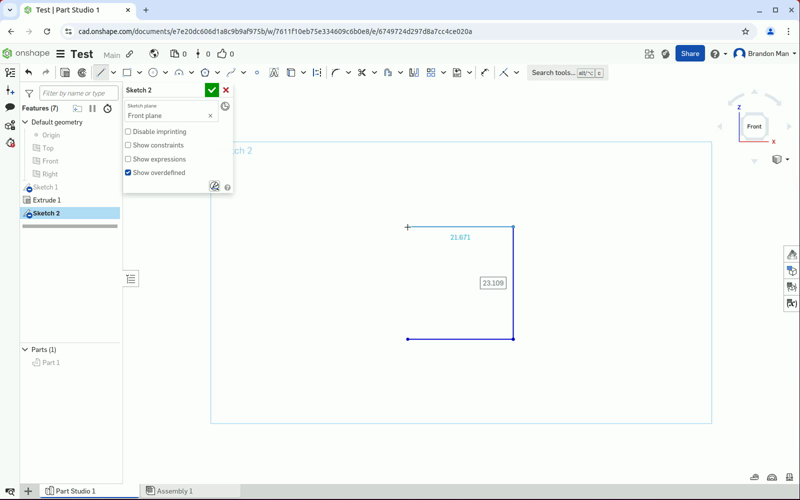
click(407, 226)
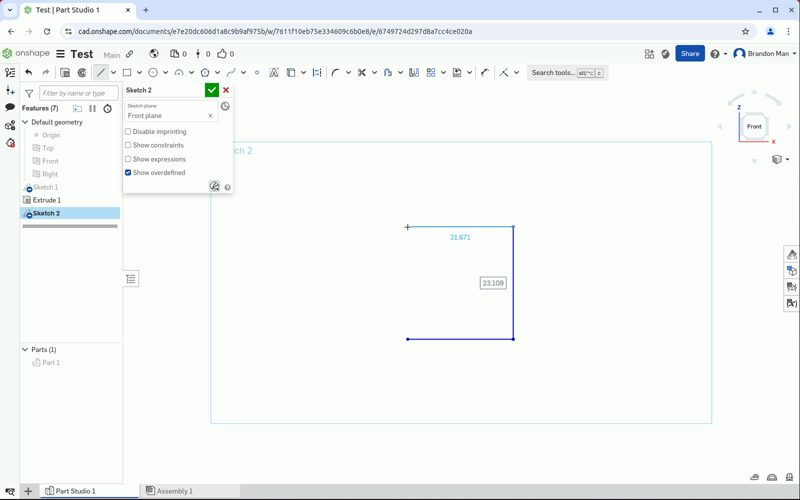
key_up(shift)
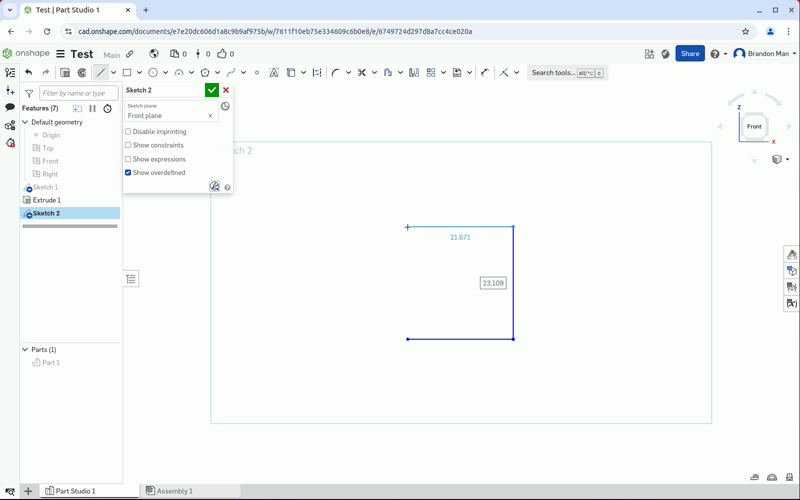
key_down(shift)
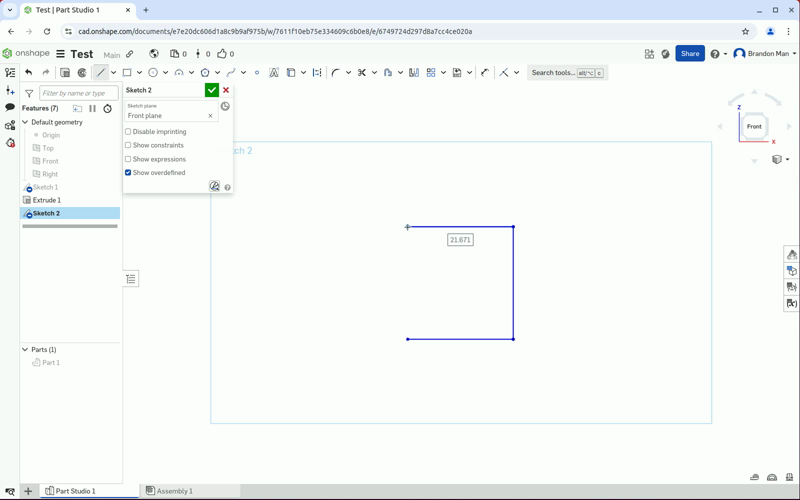
mouse_move(407, 339)
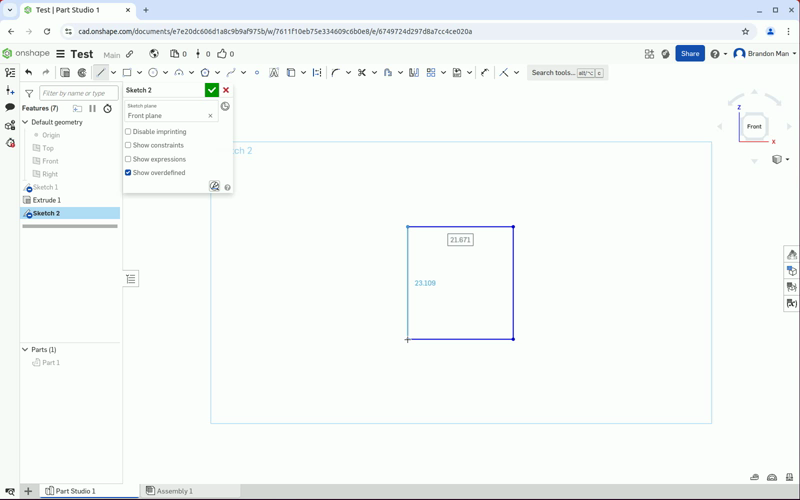
key_up(shift)
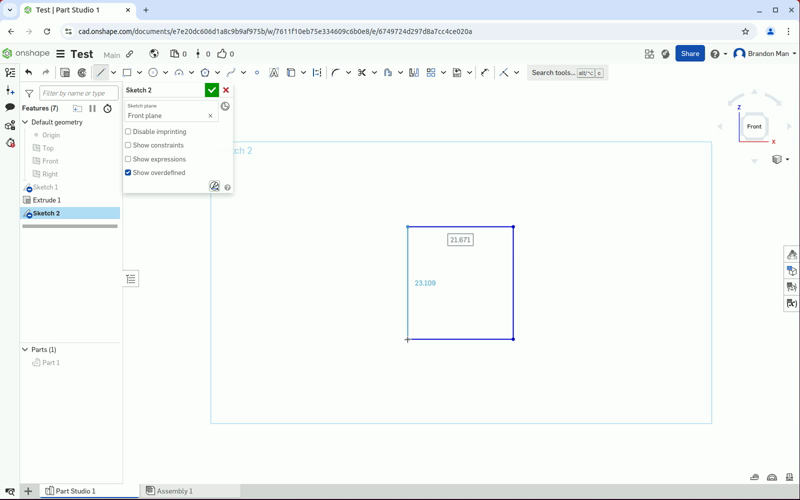
click(407, 339)
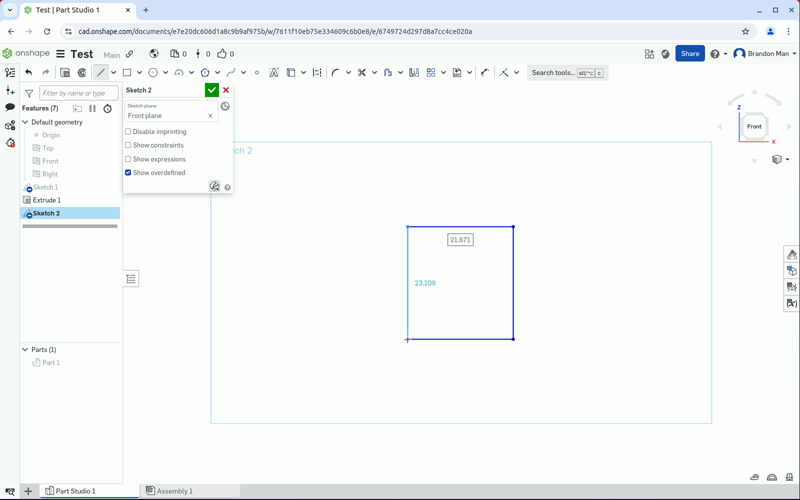
key(esc)
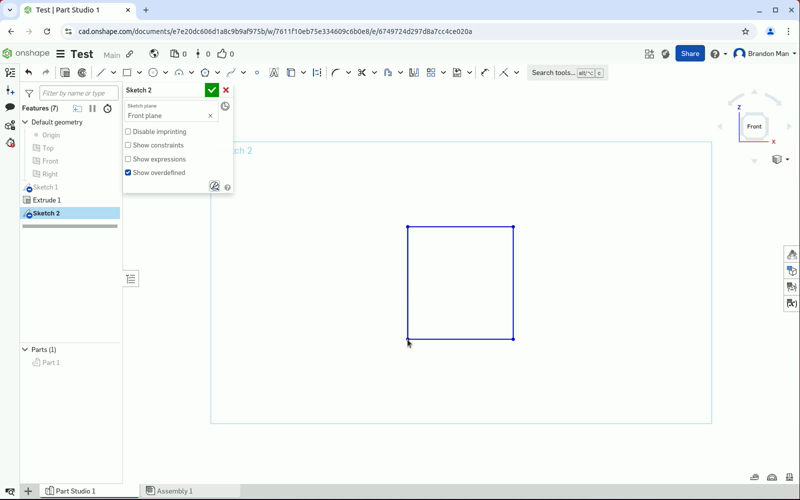
mouse_move(492, 295)
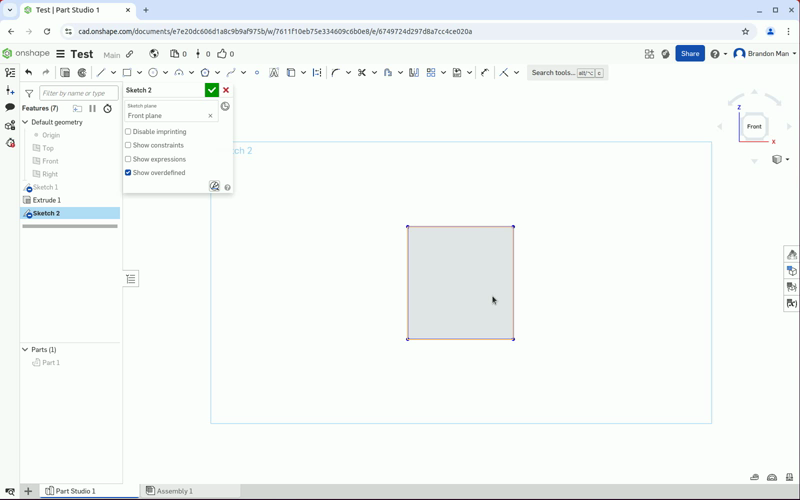
click(492, 295)
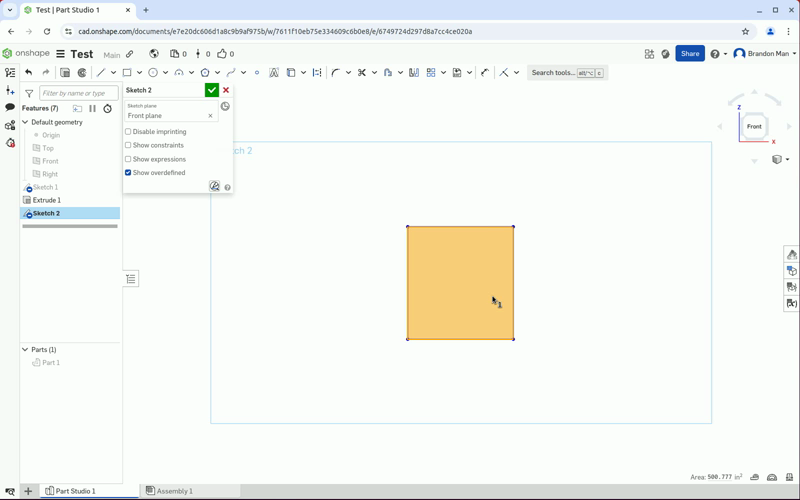
mouse_move(73, 352)
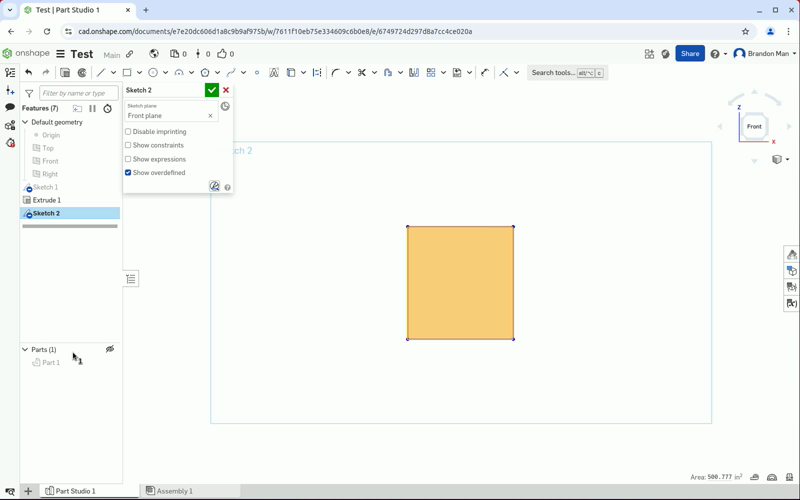
key(shift+y)
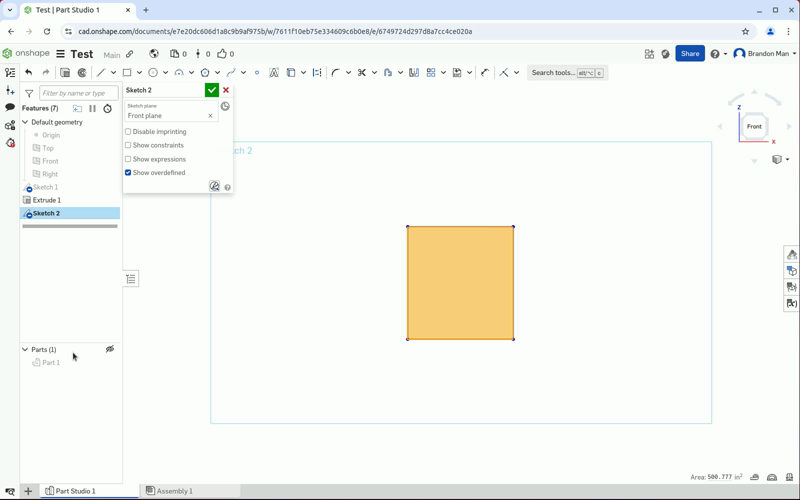
key(shift+e)
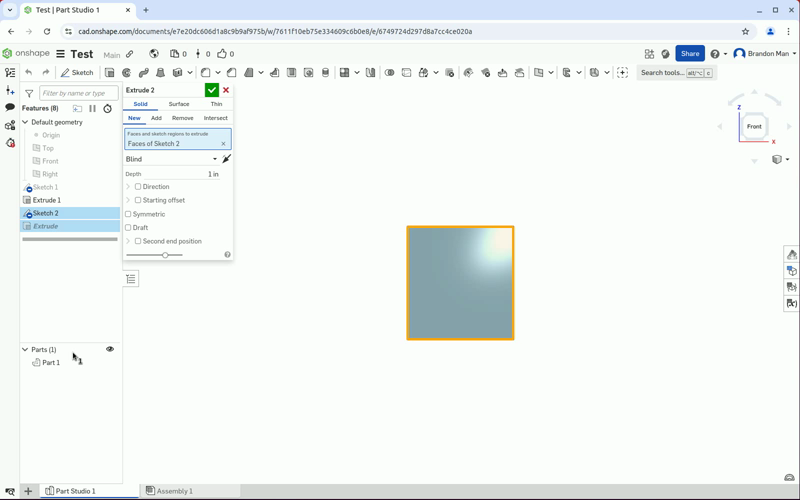
mouse_move(143, 106)
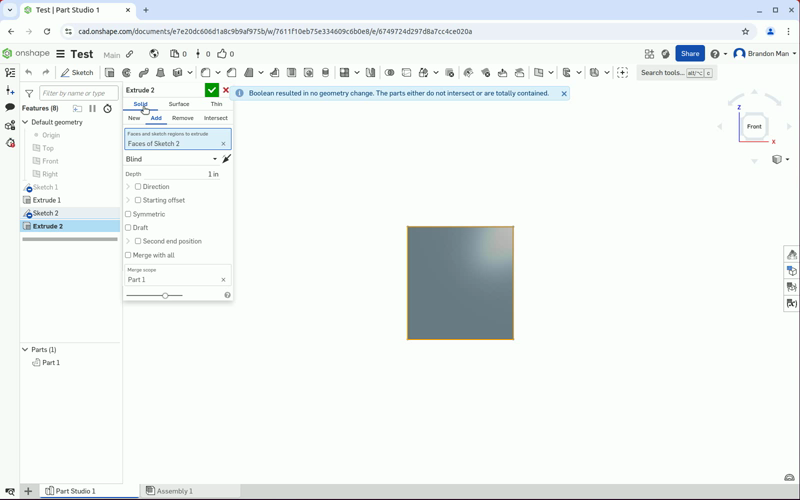
click(143, 106)
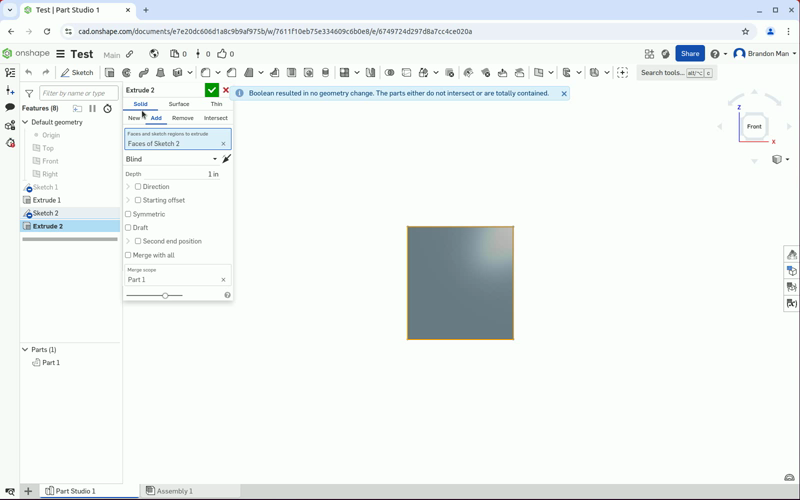
mouse_move(137, 120)
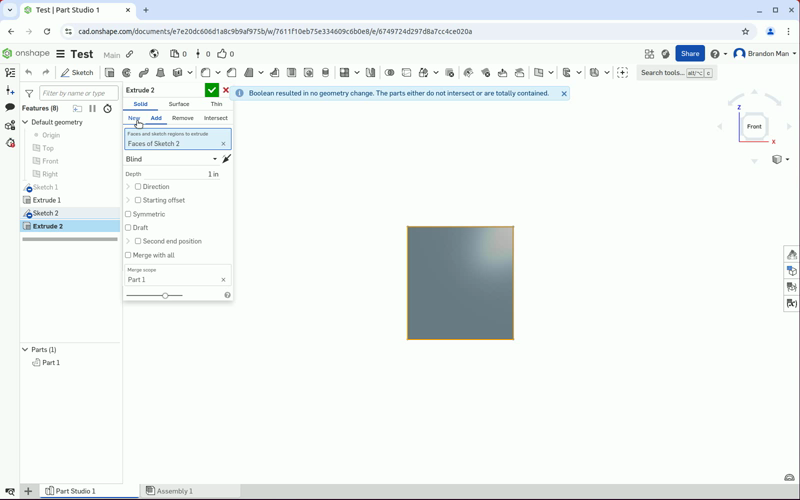
click(137, 120)
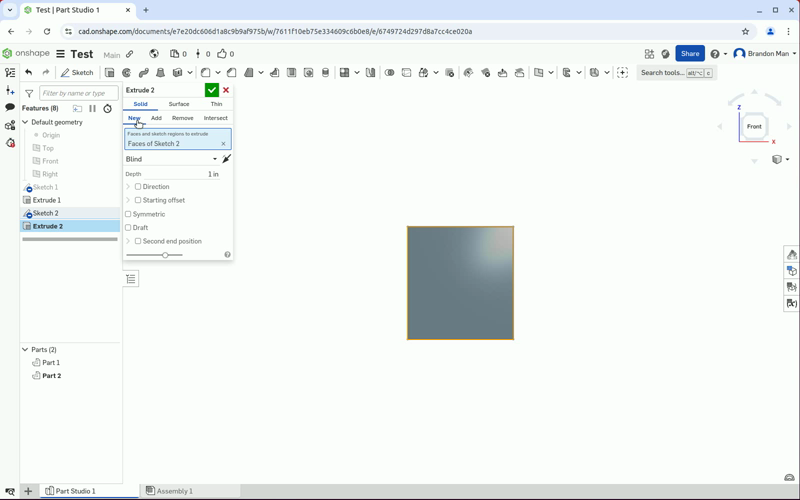
key(tab, 4)
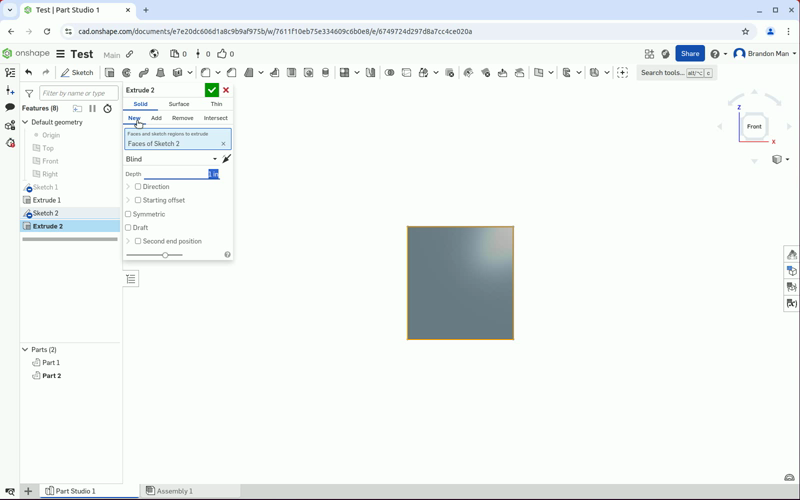
text(23.108)
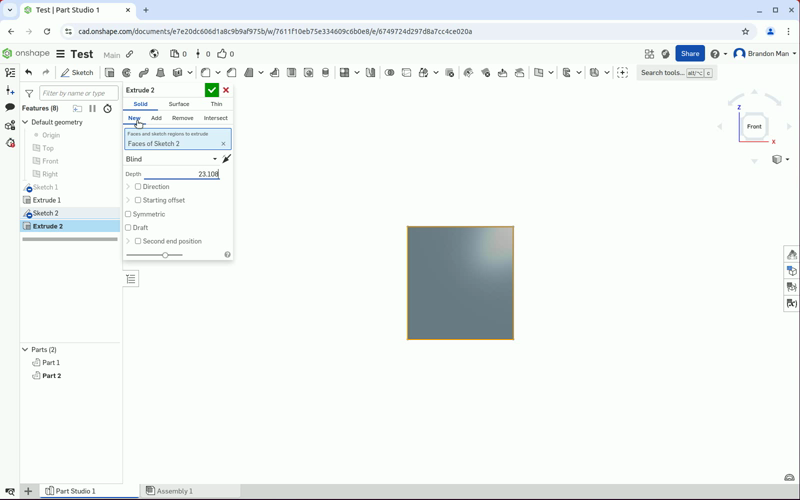
key(enter)
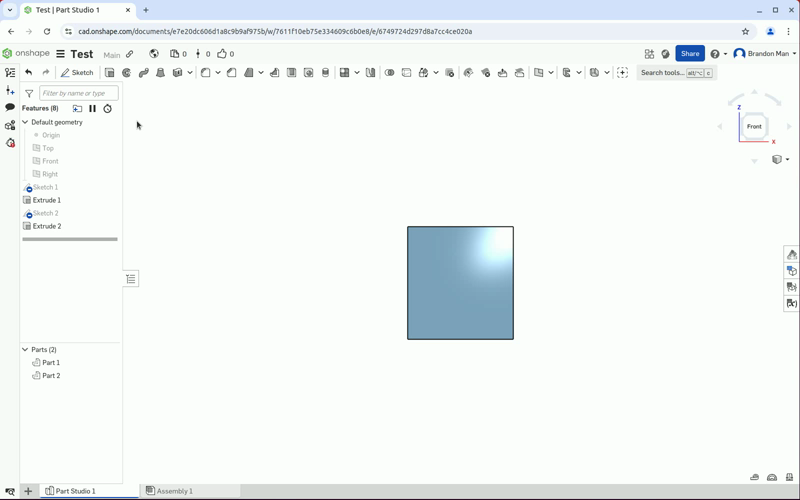
key(shift+h)
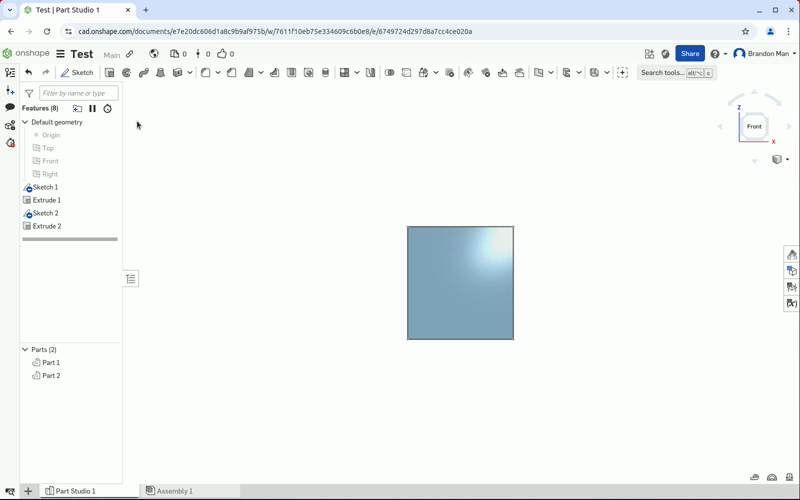
key(shift+h)
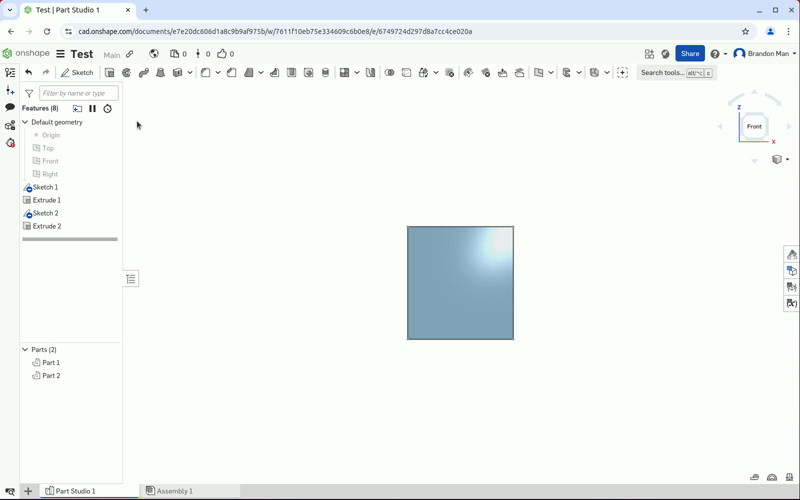
key(shift+7)
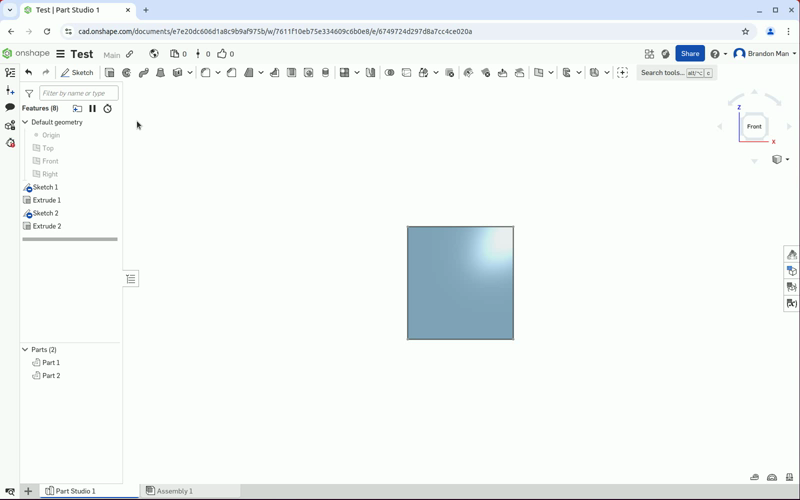
key(left, 2)
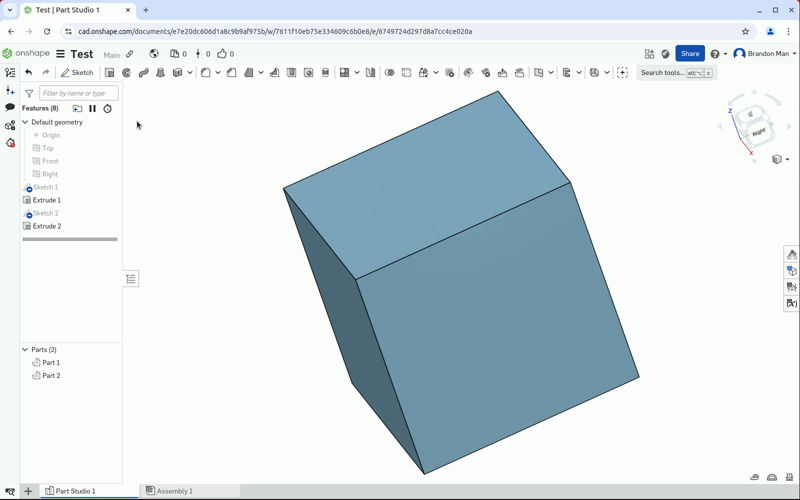
key(down, 2)
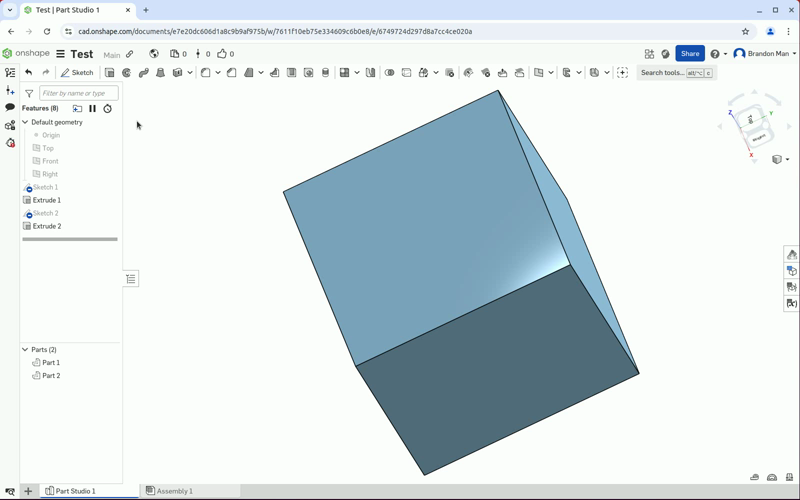
key(up, 2)
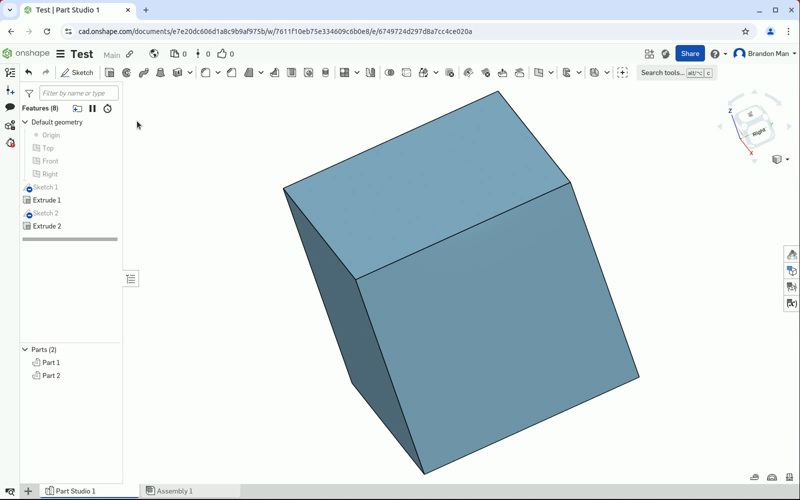
key(right, 2)
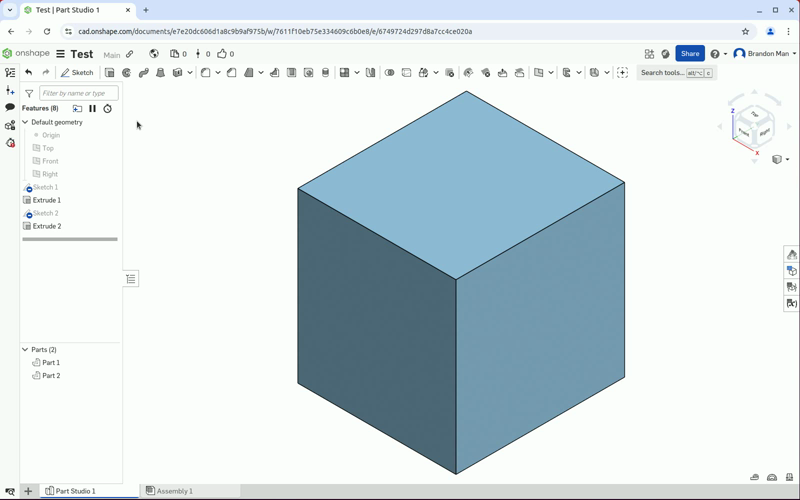
mouse_move(73, 189)
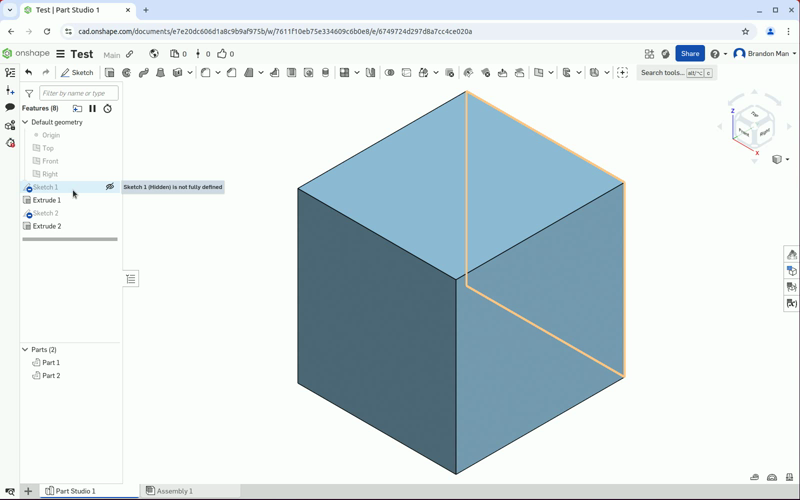
click(73, 189)